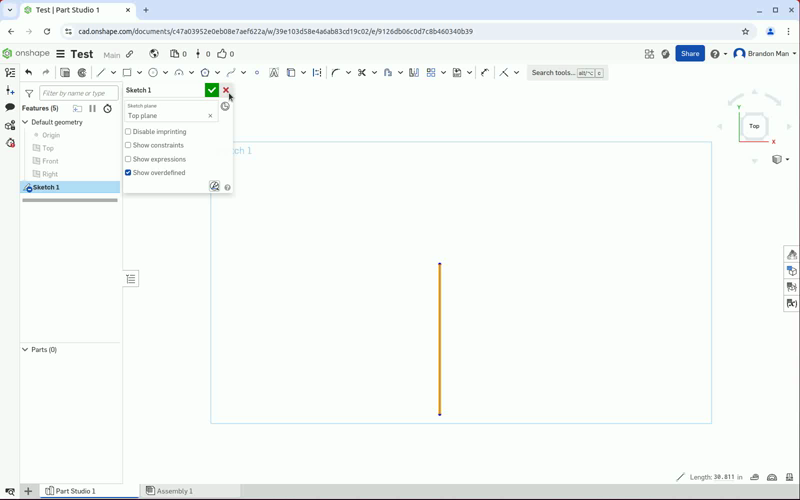
key(shift+h)
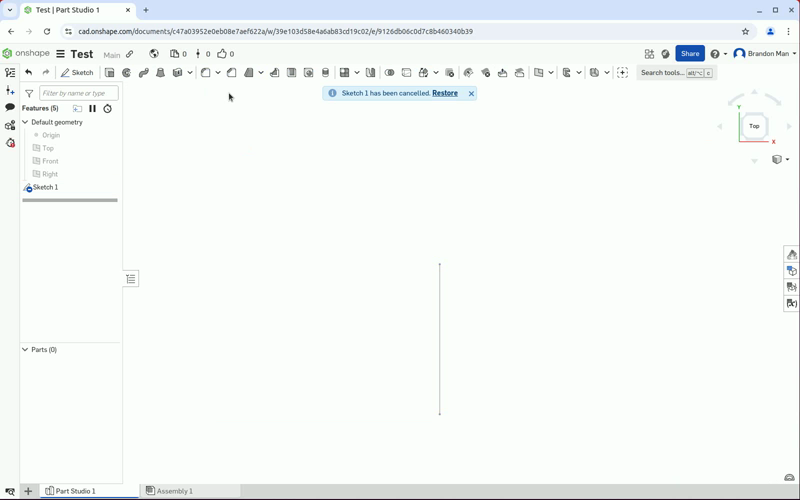
key(shift+s)
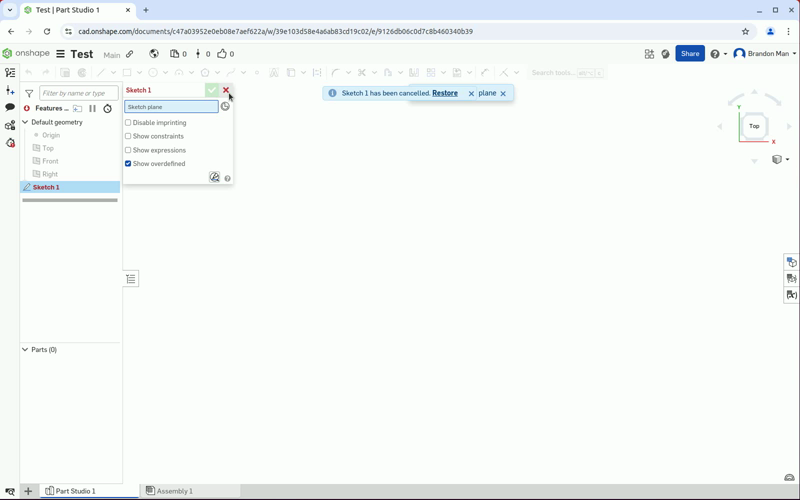
mouse_move(73, 150)
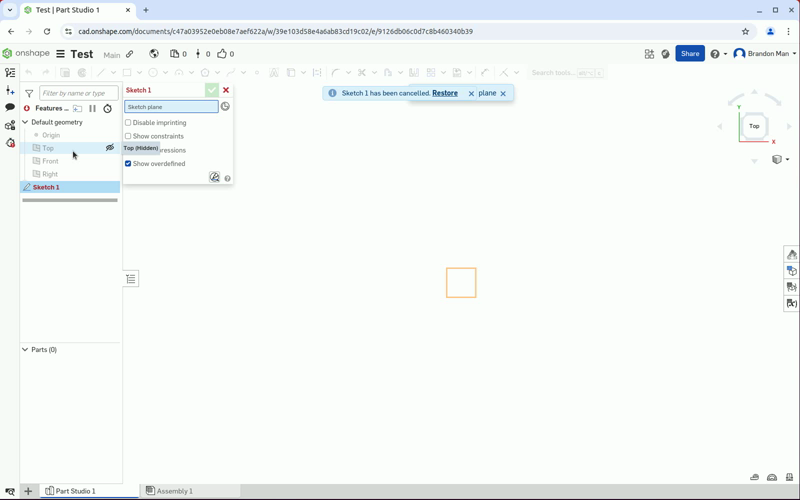
click(73, 150)
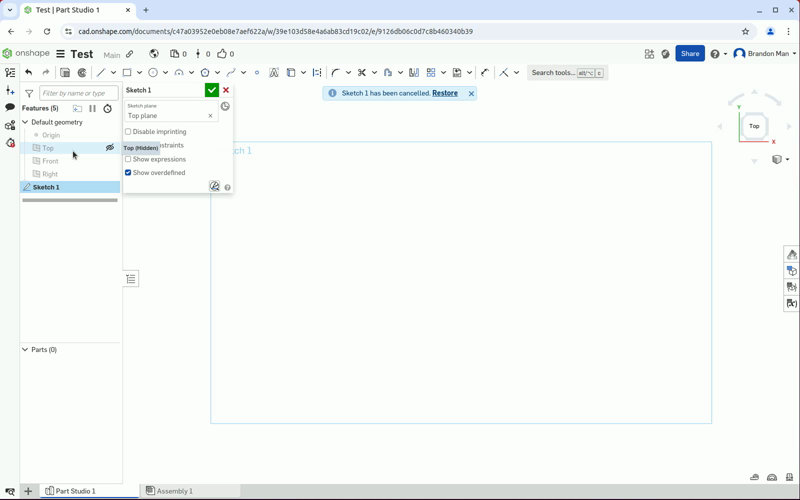
mouse_move(73, 352)
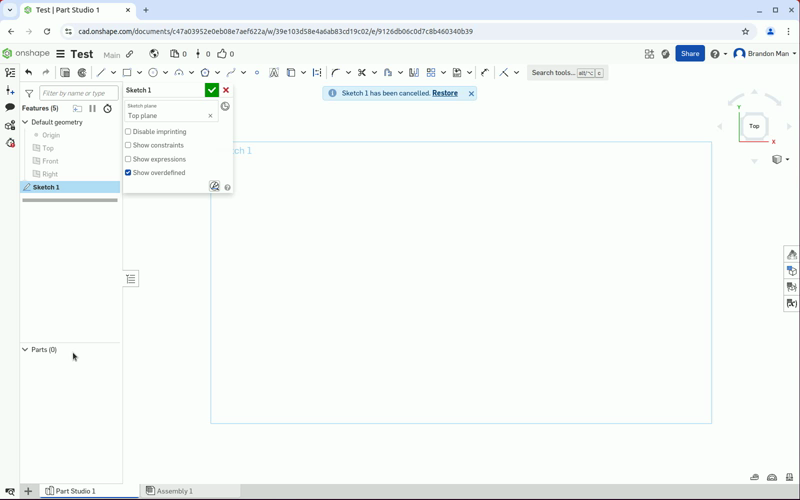
key(y)
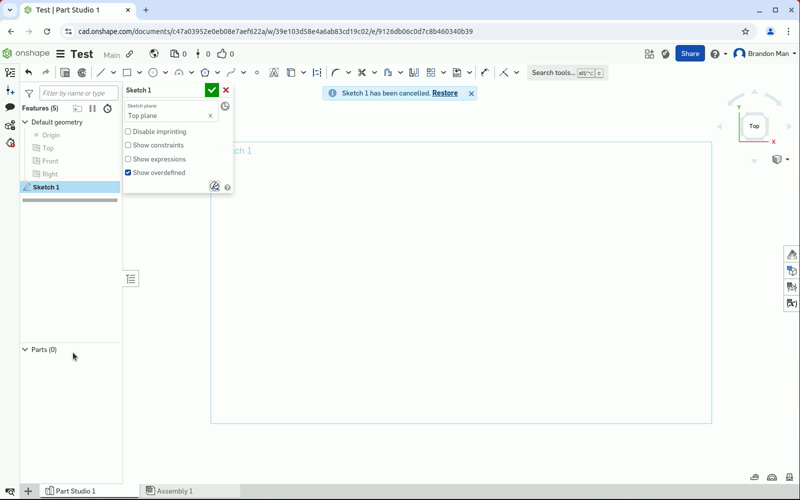
key(l)
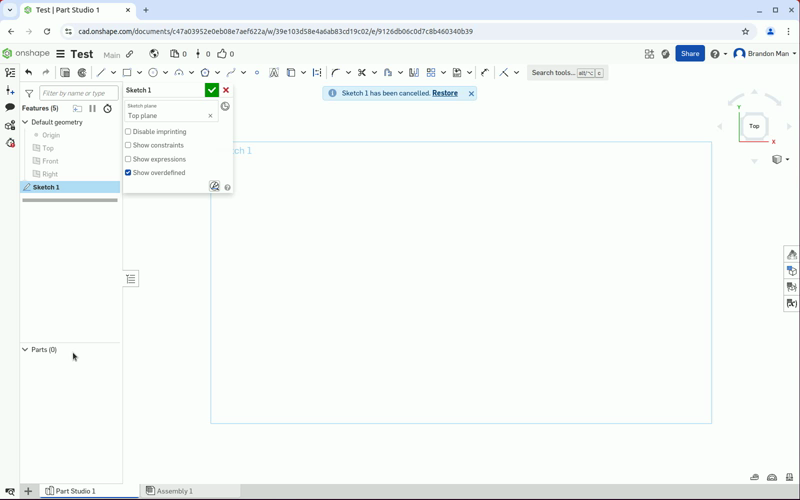
key_down(shift)
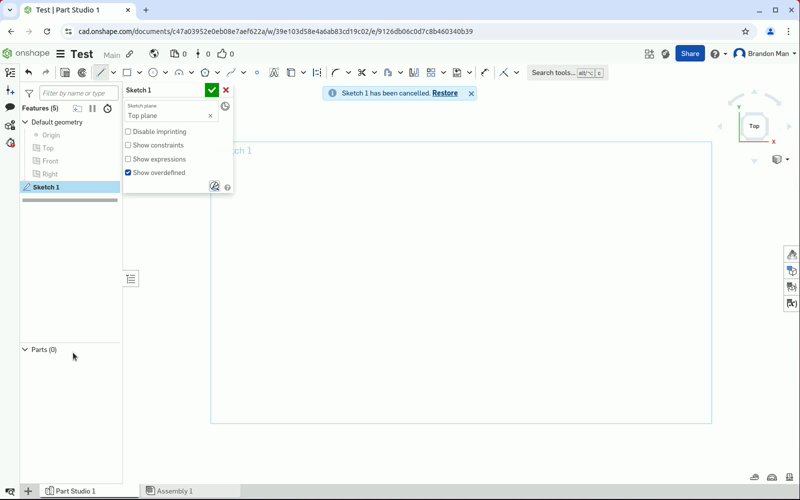
mouse_move(348, 266)
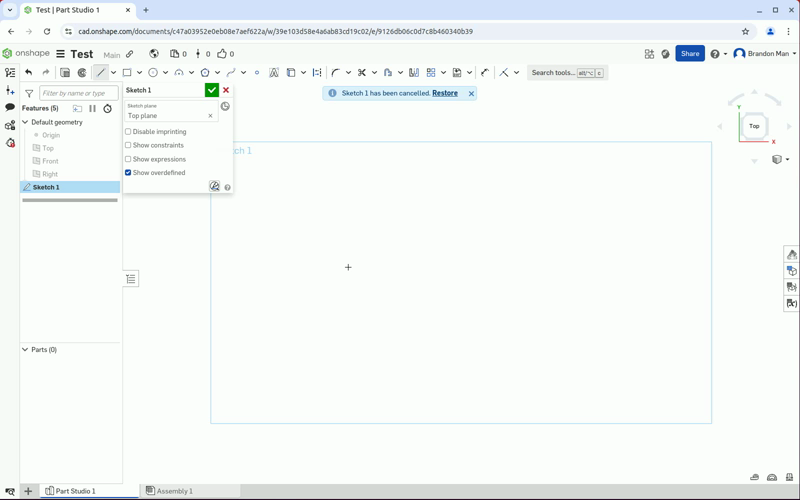
click(348, 266)
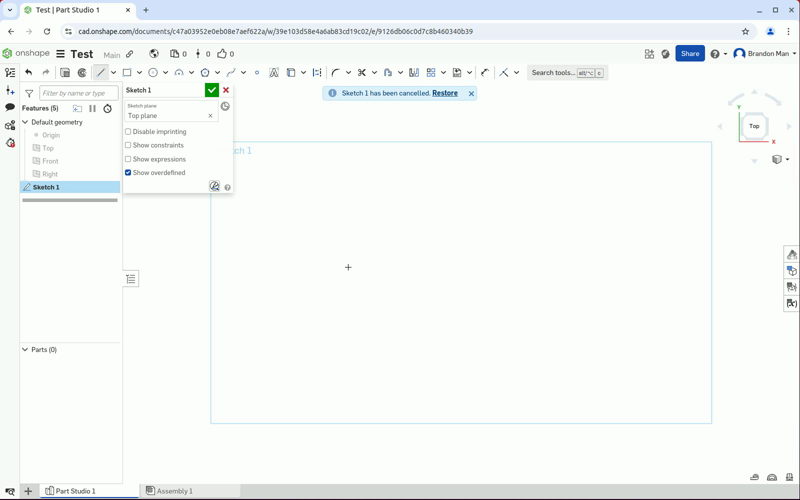
key_up(shift)
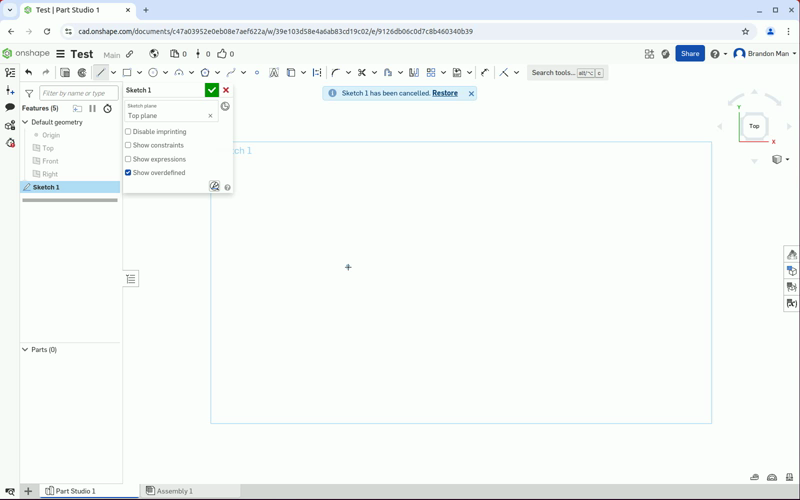
key_down(shift)
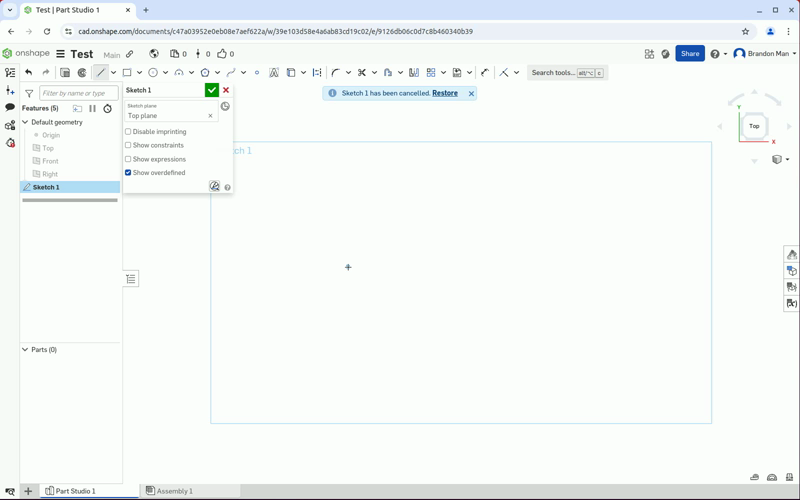
mouse_move(460, 266)
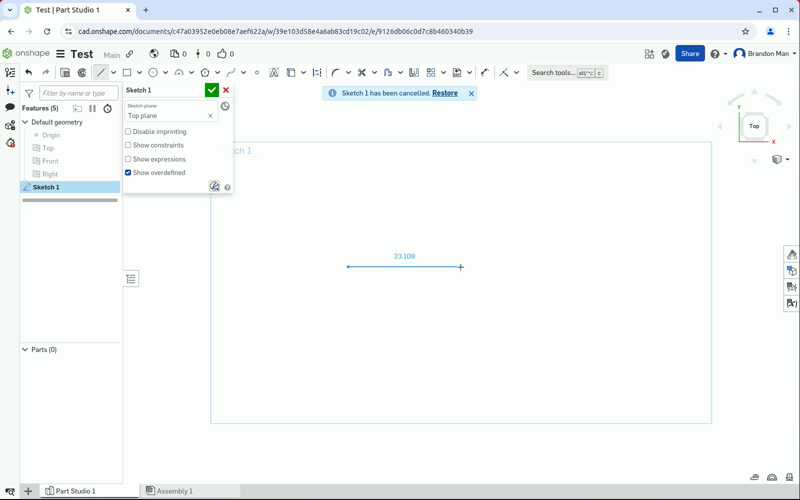
click(460, 266)
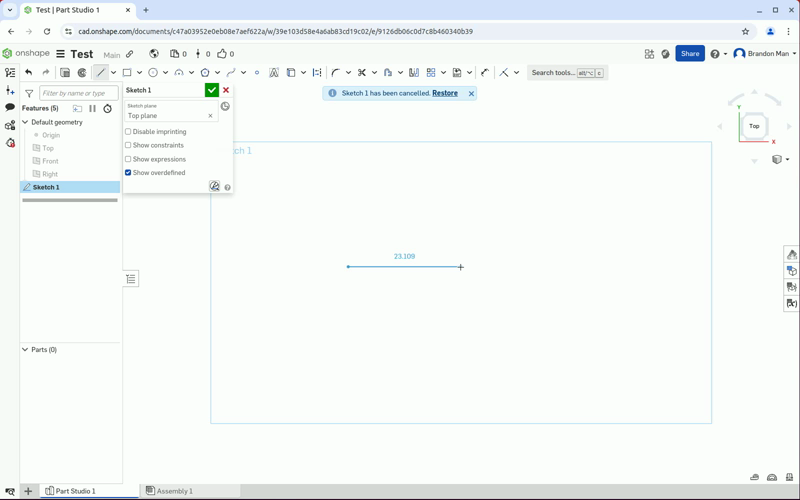
key_up(shift)
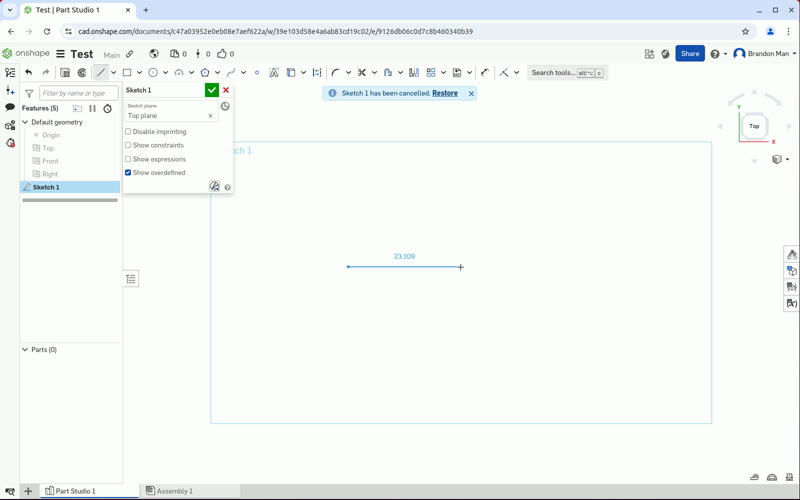
key_down(shift)
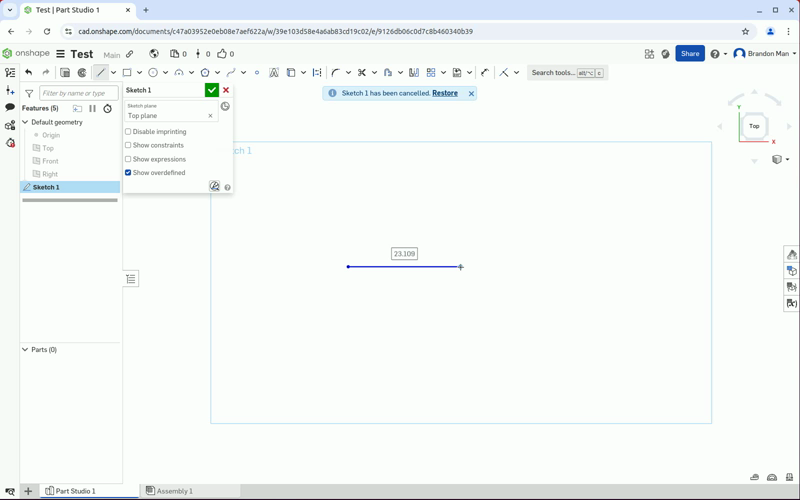
mouse_move(490, 266)
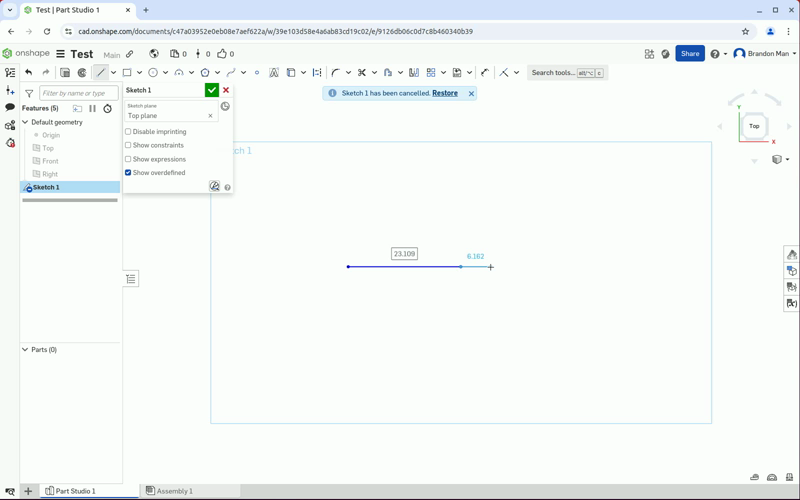
mouse_move(460, 241)
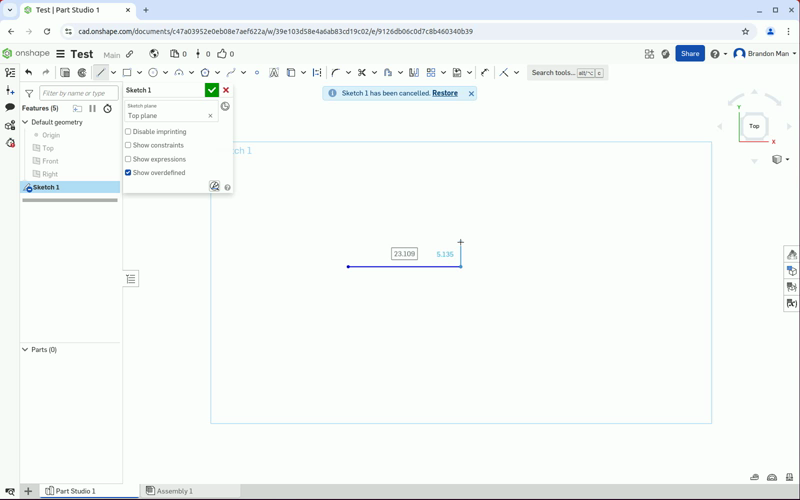
click(460, 241)
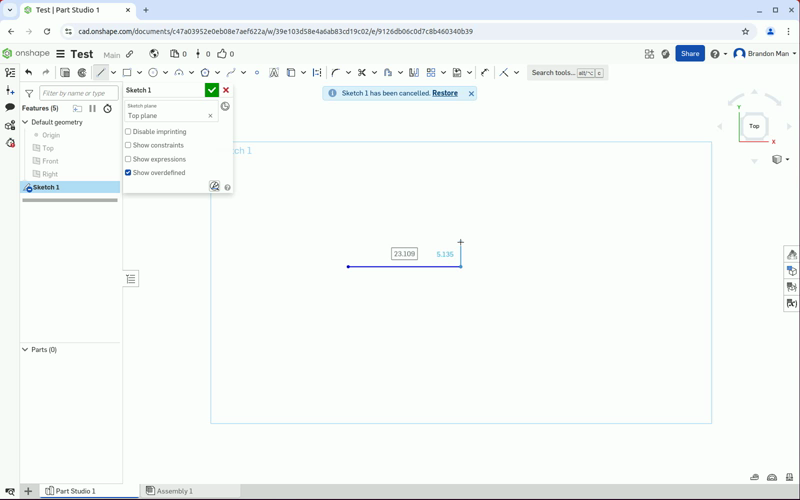
key_up(shift)
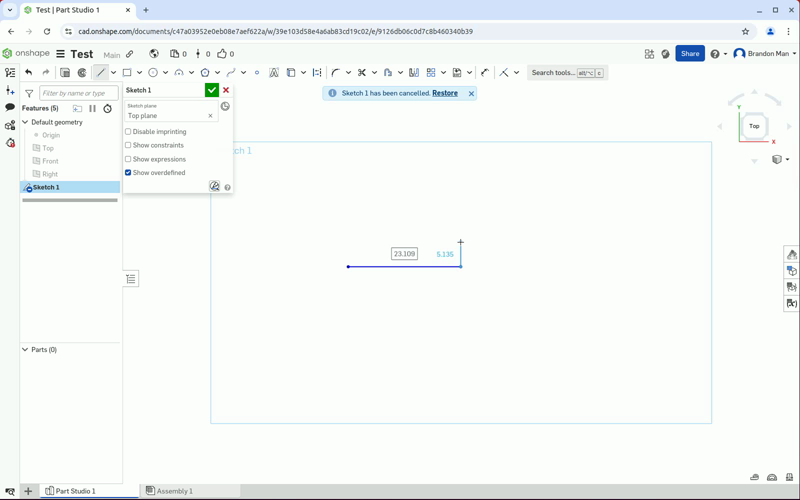
key_down(shift)
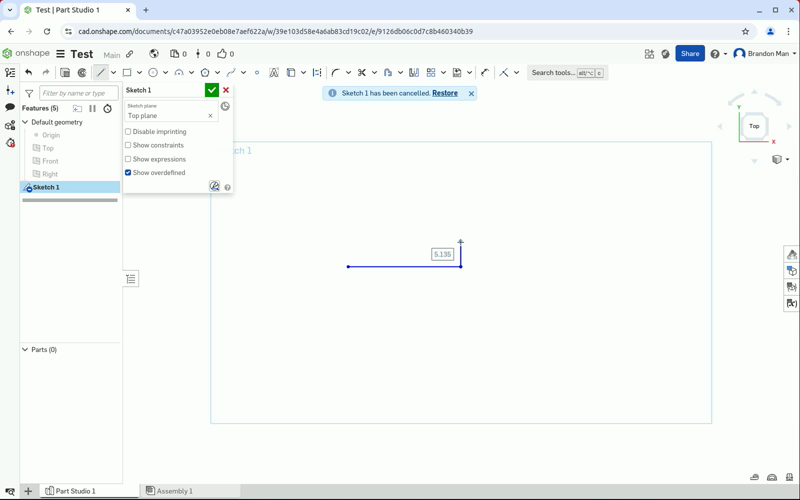
mouse_move(348, 241)
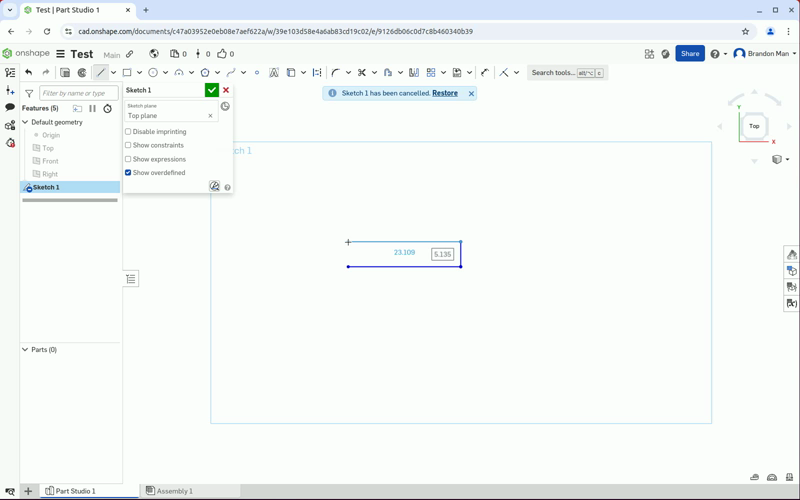
click(348, 241)
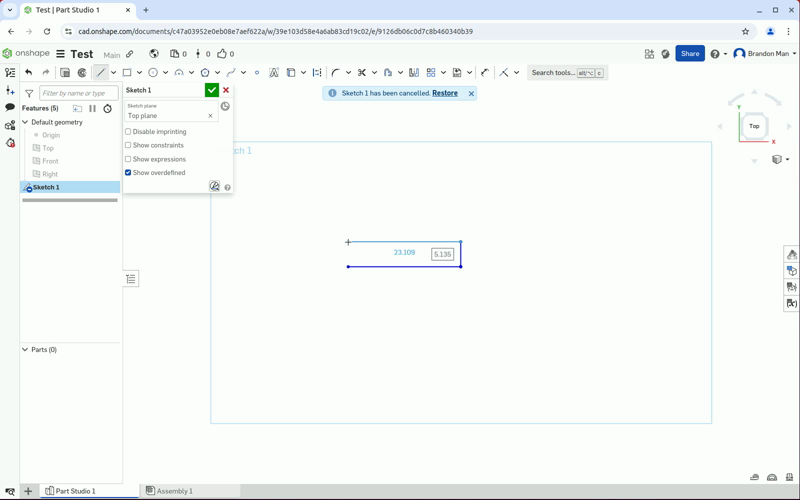
key_up(shift)
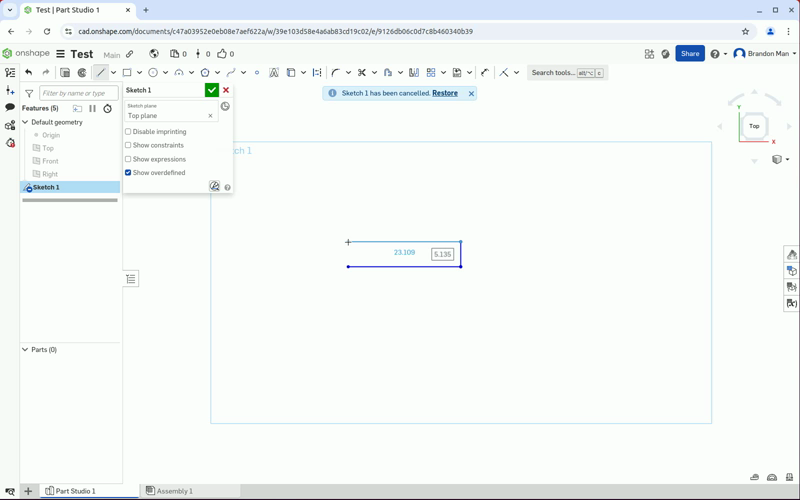
mouse_move(378, 241)
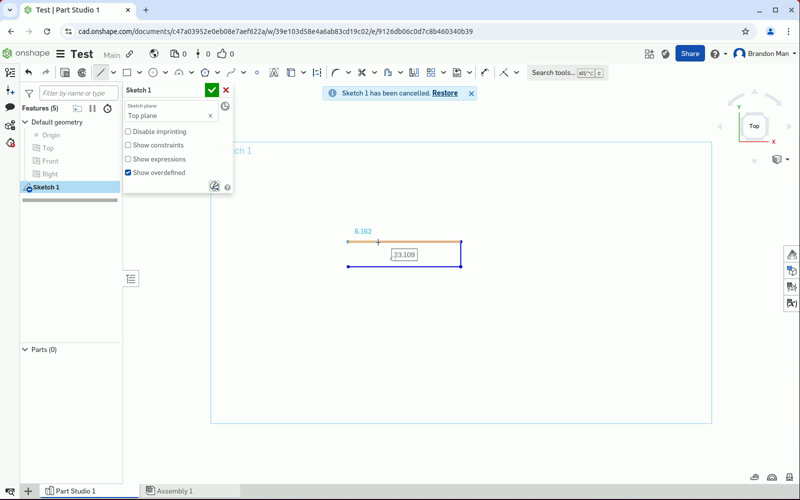
key_down(shift)
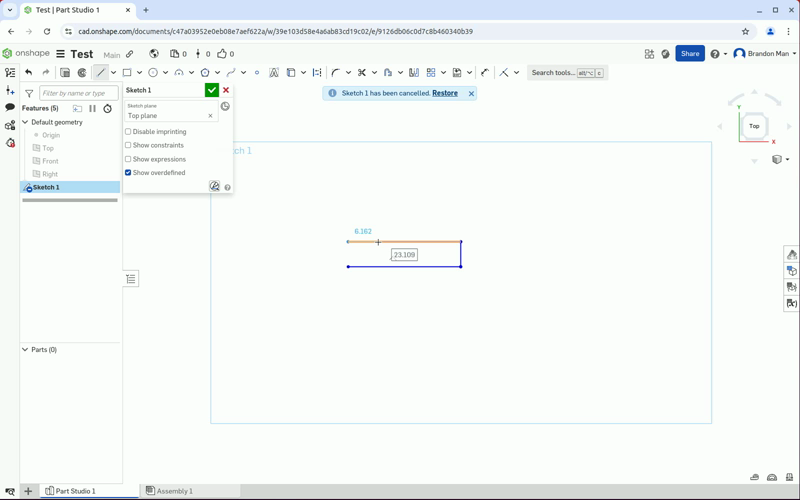
mouse_move(348, 266)
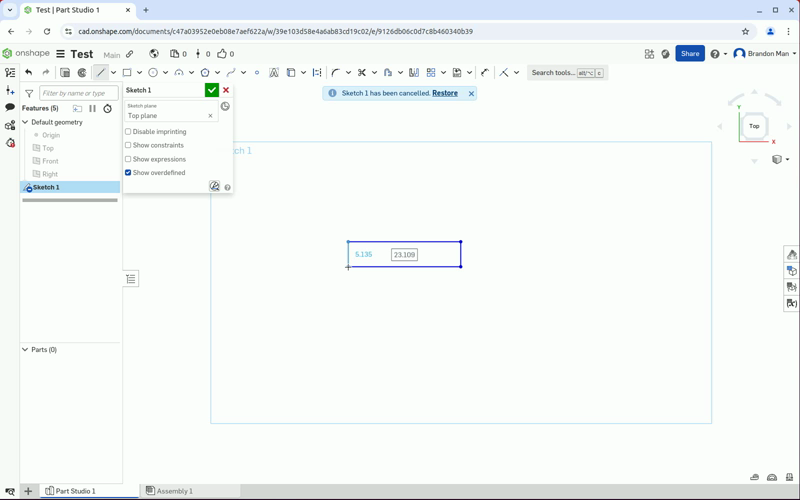
key_up(shift)
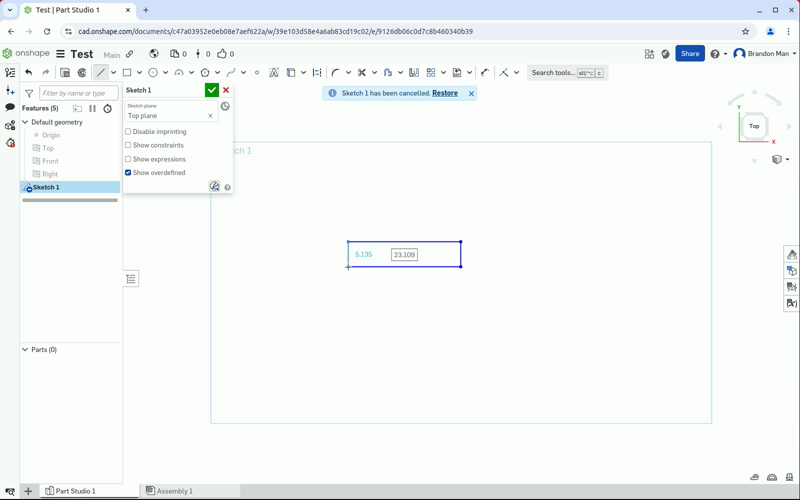
click(348, 266)
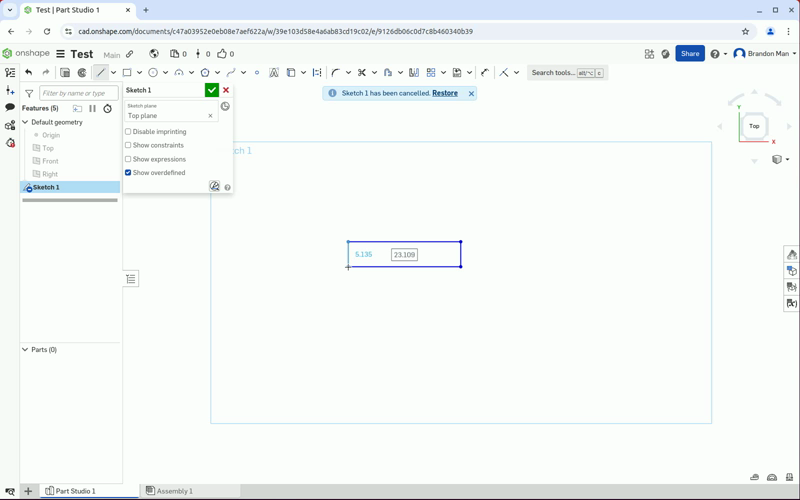
key(esc)
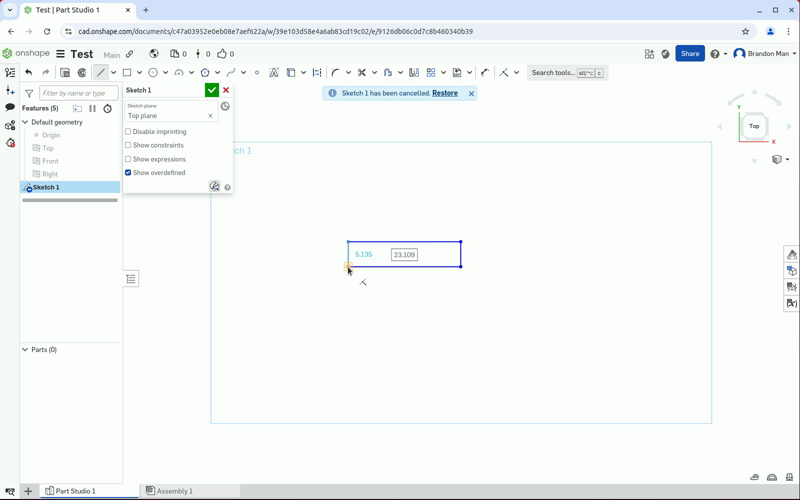
mouse_move(367, 254)
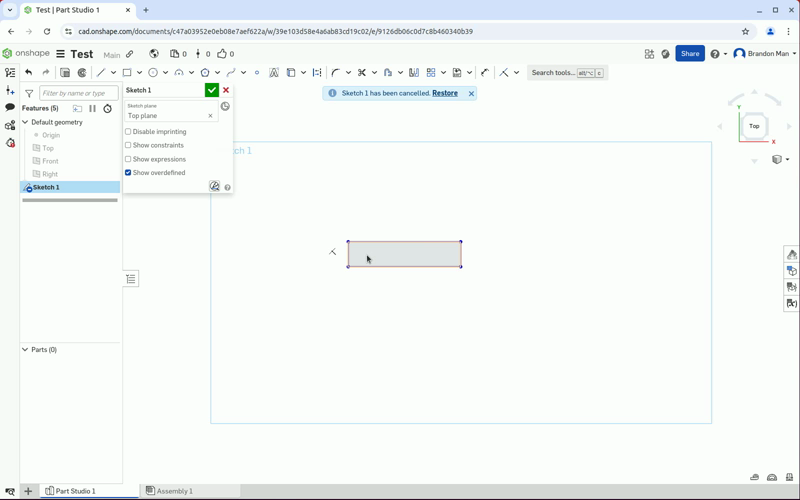
click(367, 254)
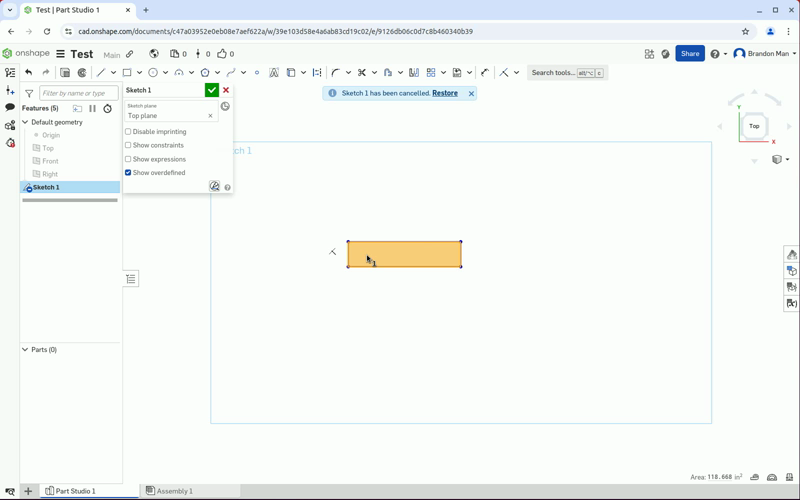
mouse_move(73, 352)
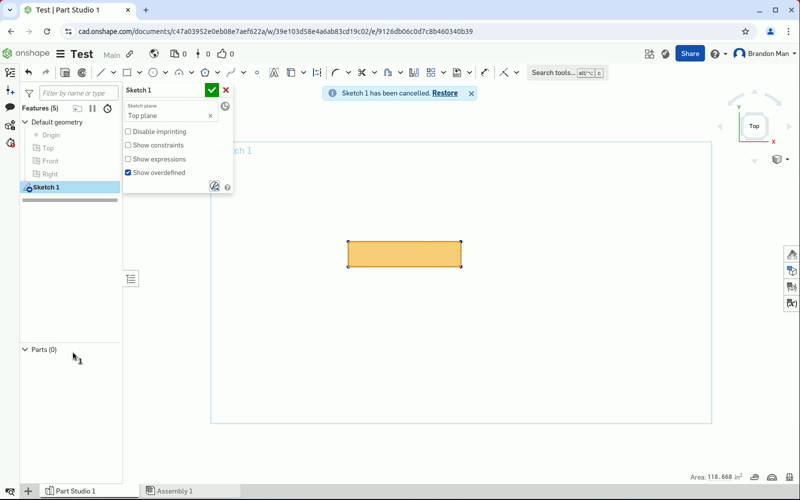
key(shift+y)
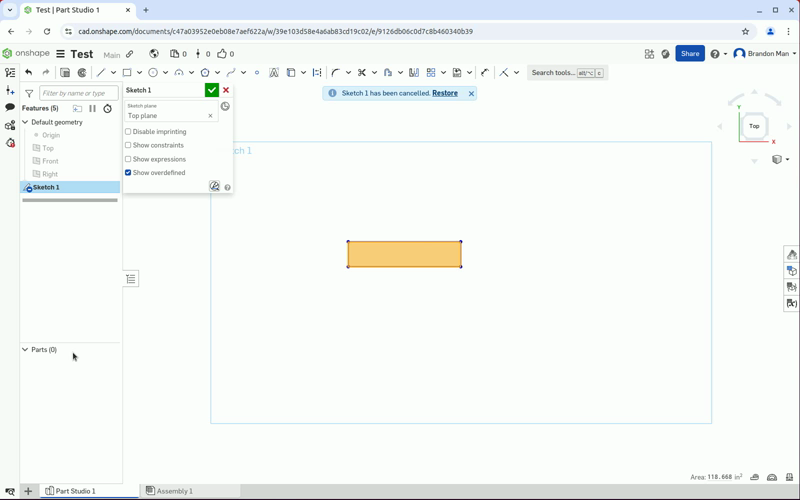
key(shift+e)
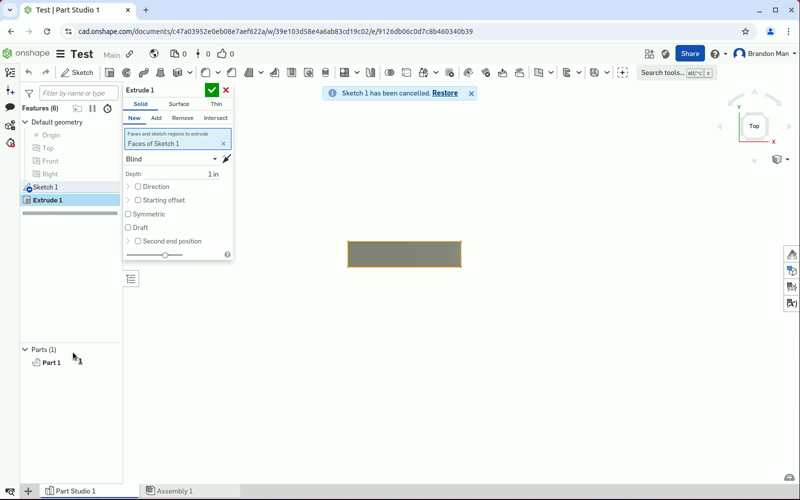
mouse_move(143, 106)
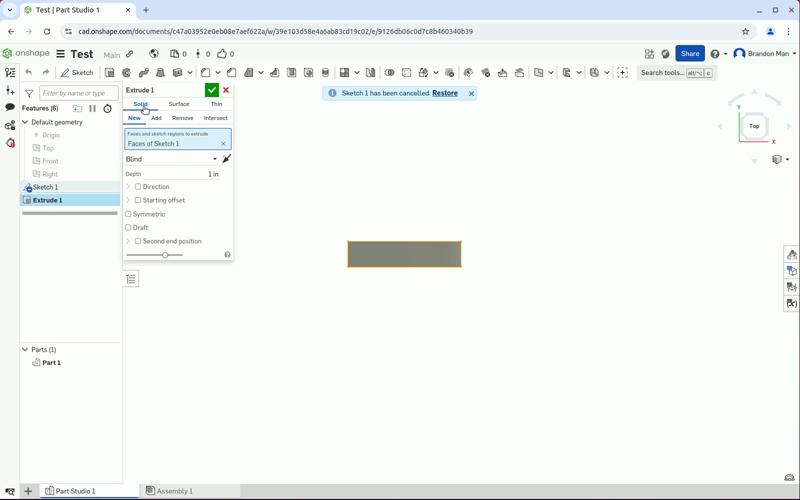
click(143, 106)
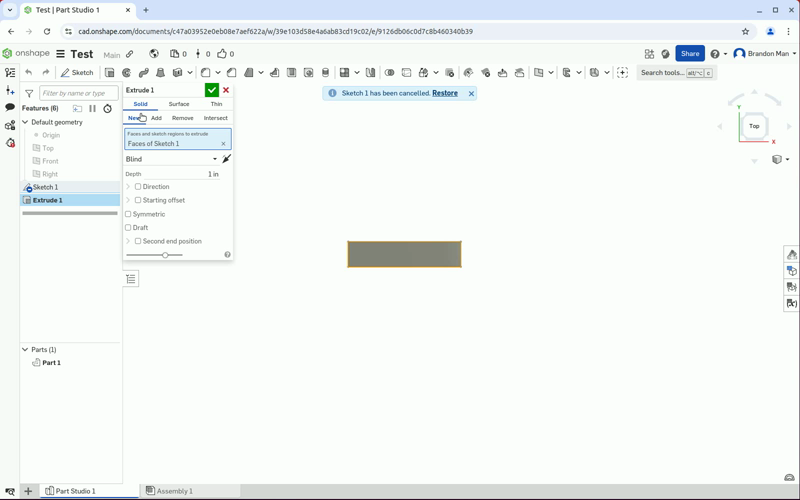
mouse_move(137, 120)
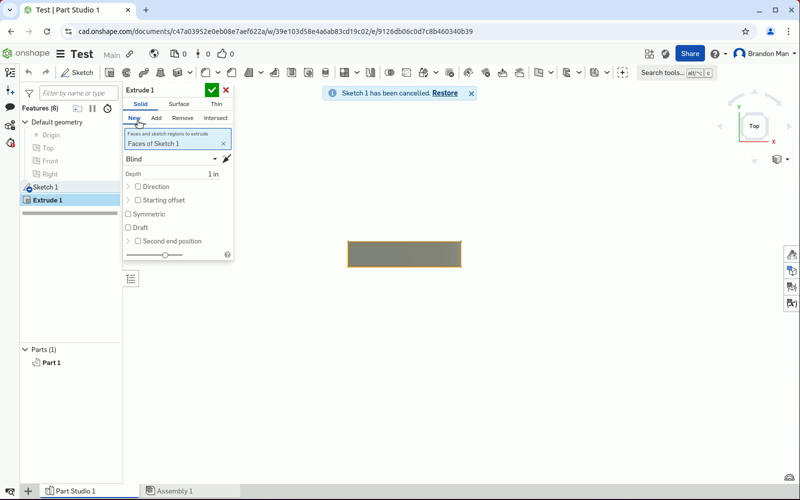
click(137, 120)
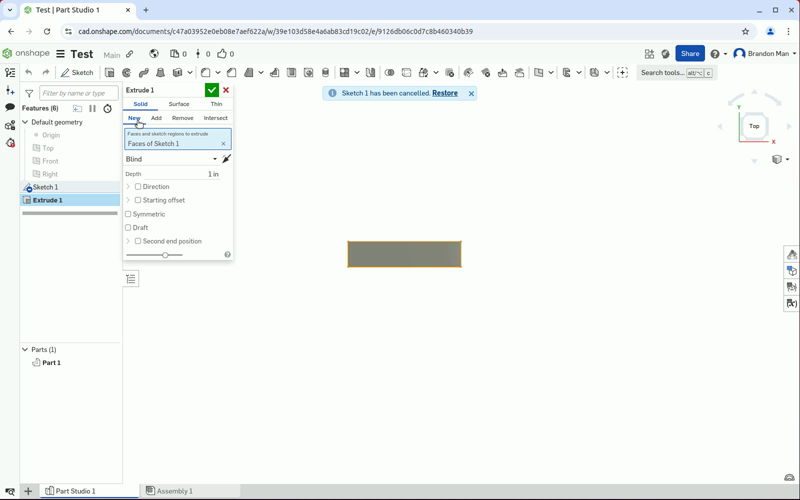
key(tab, 4)
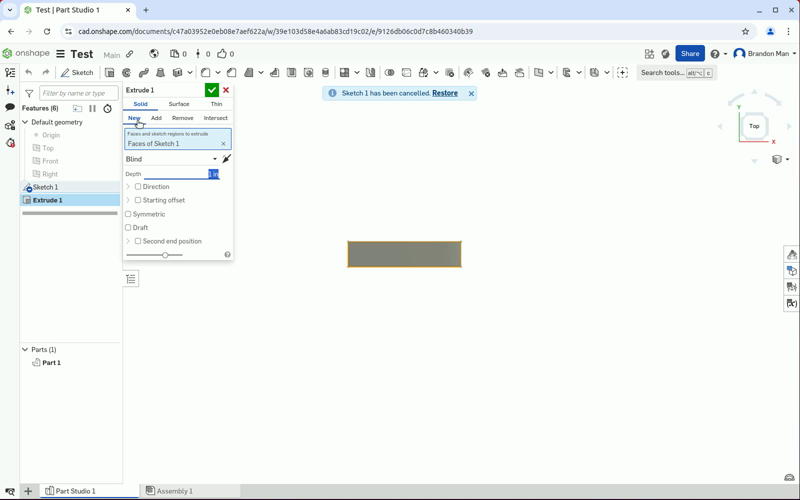
text(3.37)
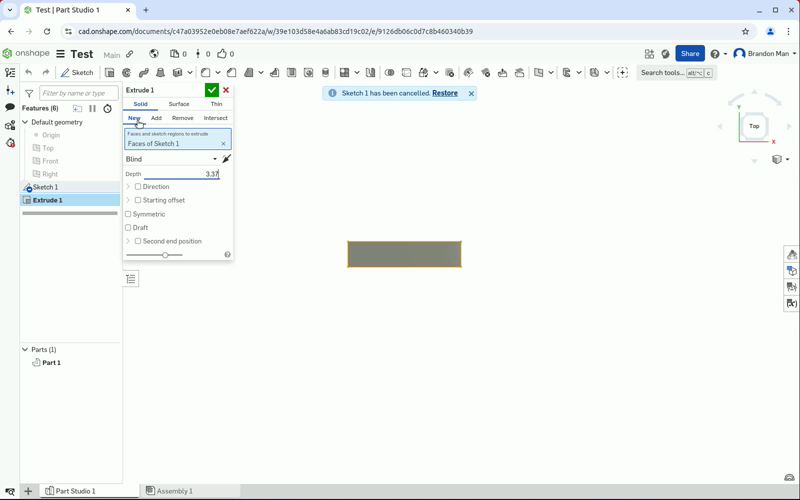
key(enter)
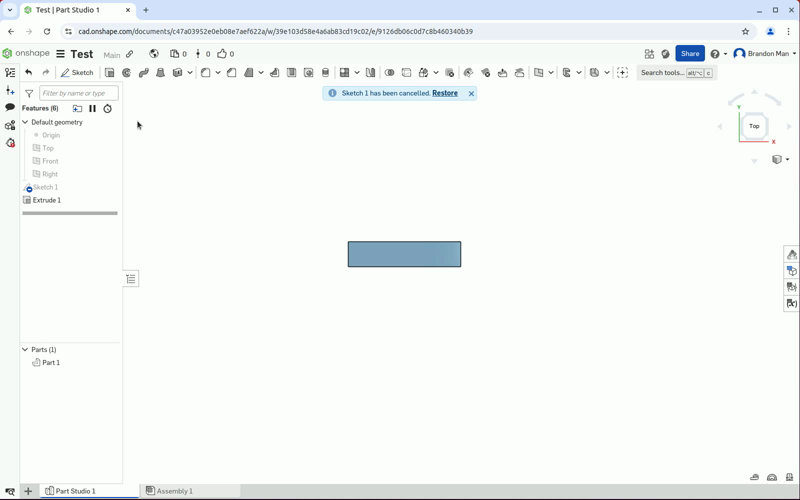
key(shift+h)
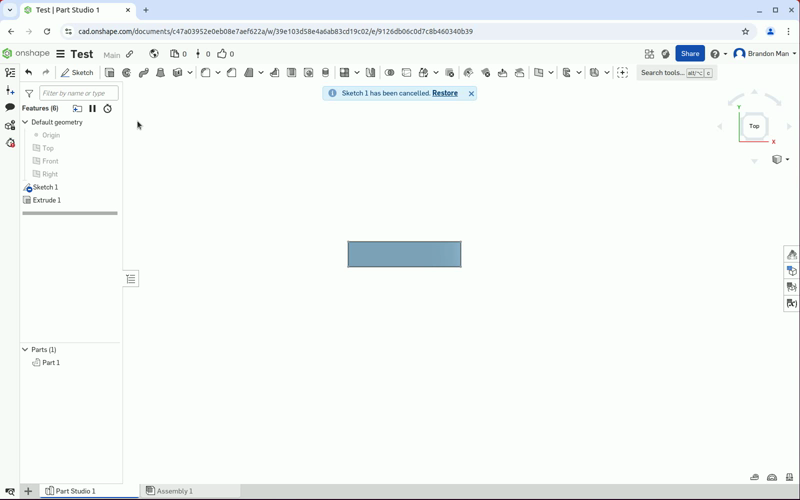
key(shift+h)
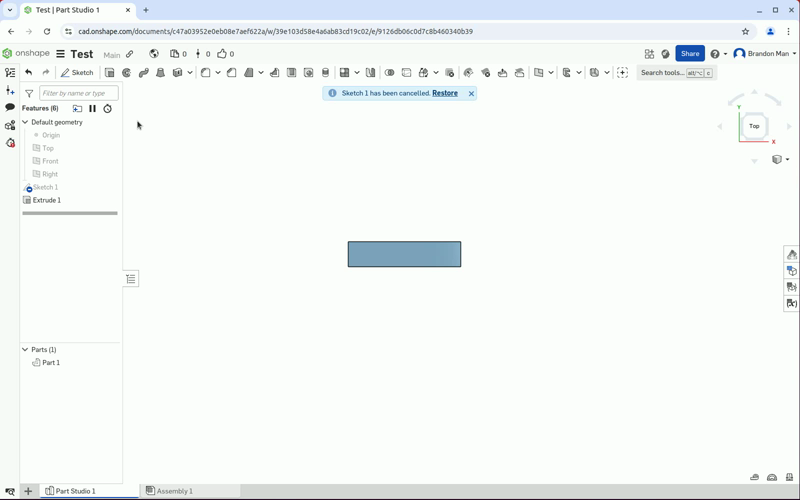
mouse_move(73, 189)
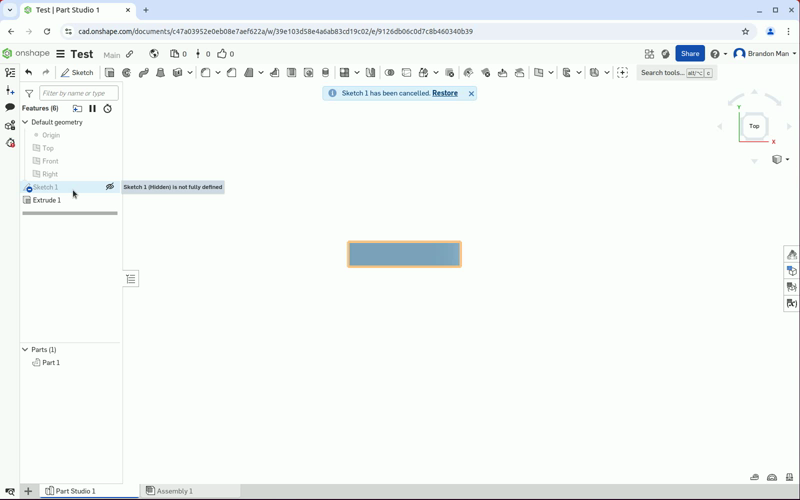
click(73, 189)
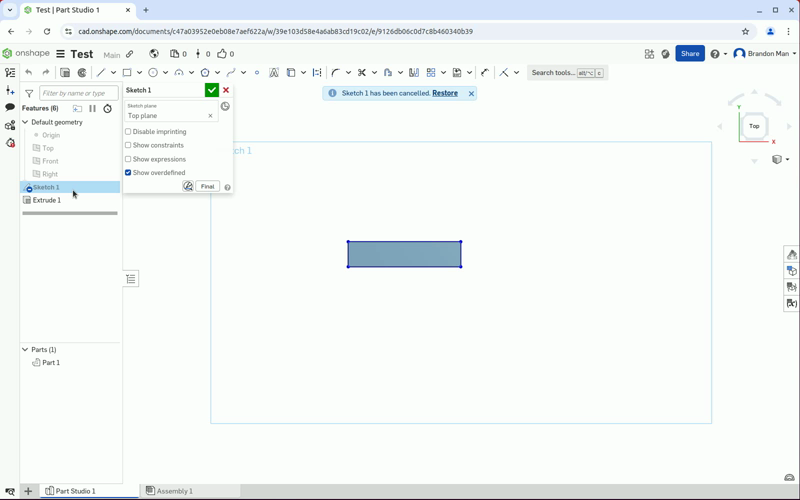
mouse_move(229, 92)
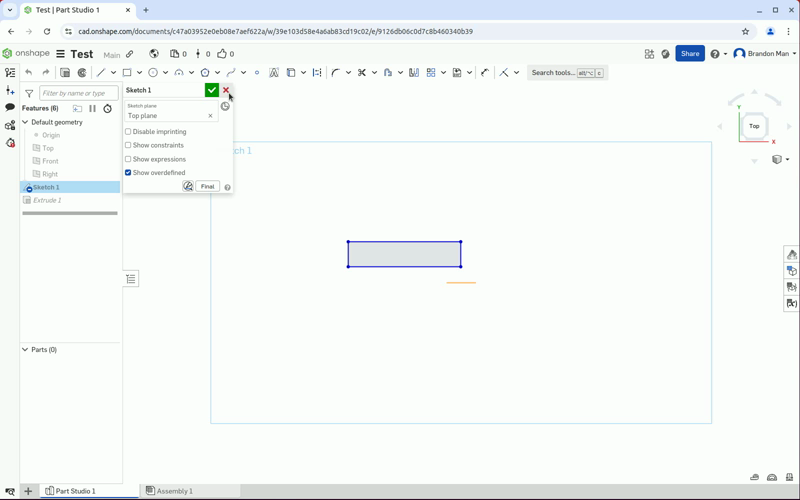
click(229, 92)
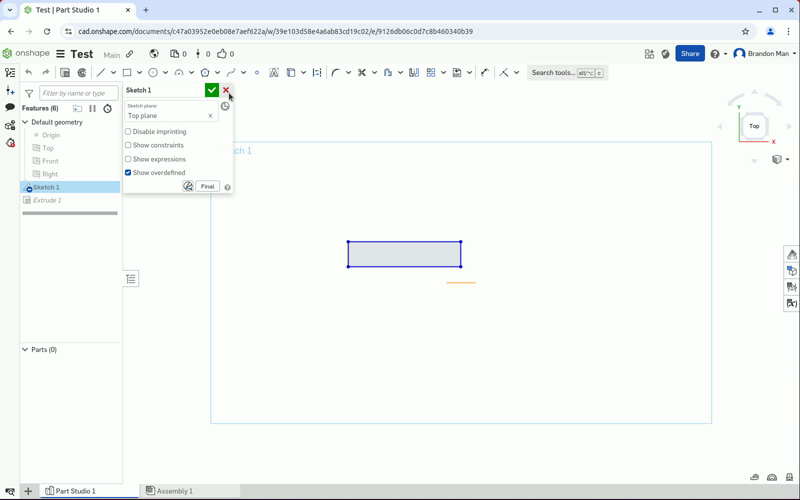
key(shift+s)
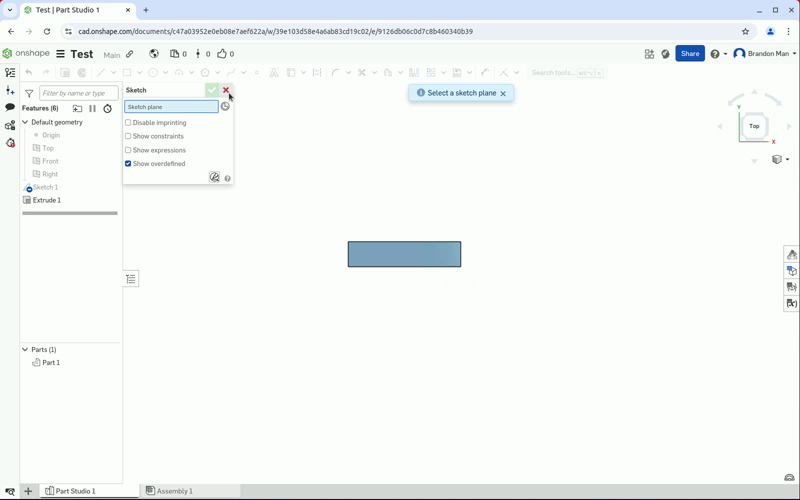
mouse_move(73, 150)
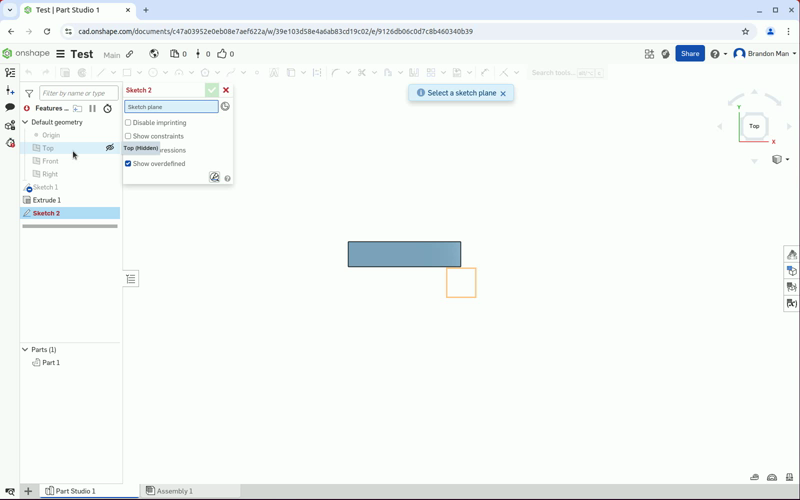
click(73, 150)
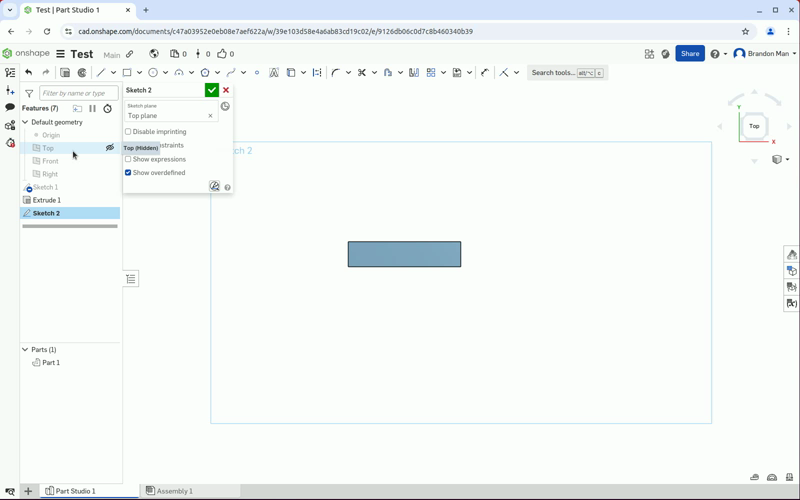
mouse_move(73, 352)
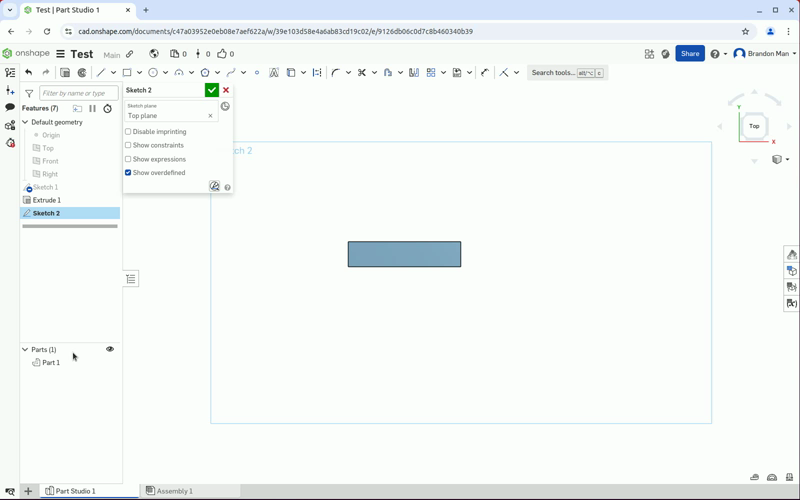
key(y)
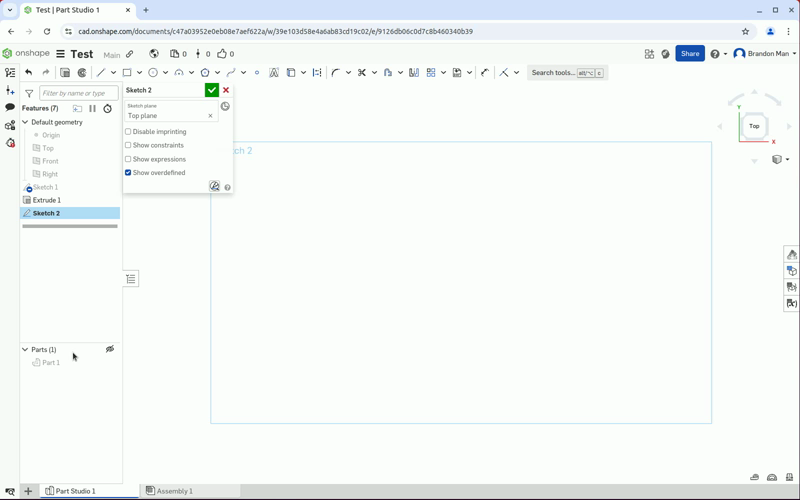
key(l)
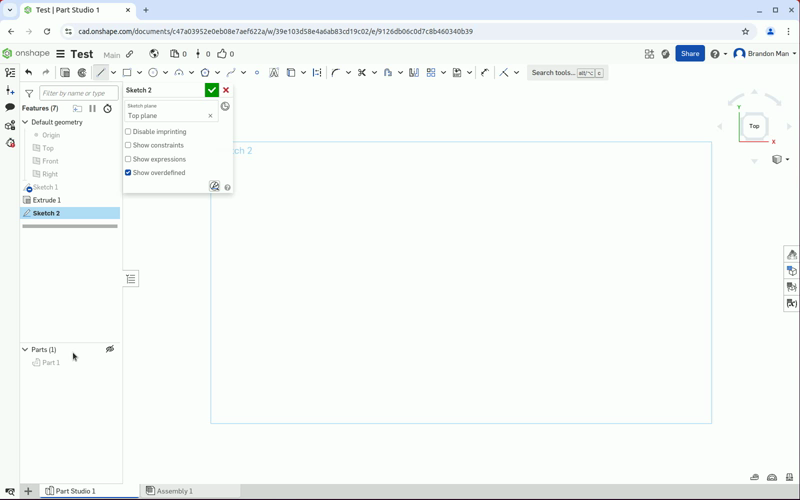
key_down(shift)
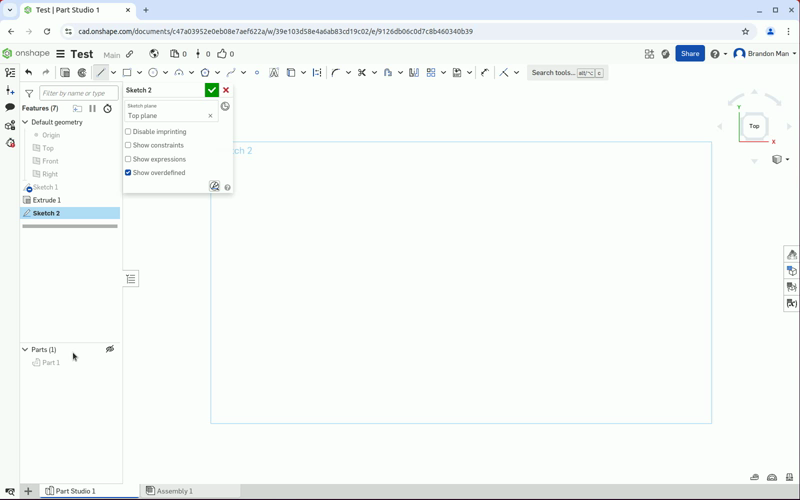
mouse_move(348, 282)
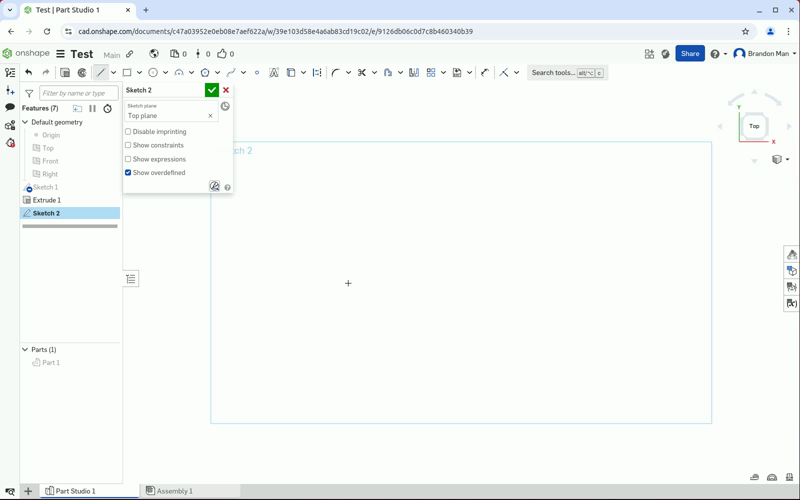
click(348, 282)
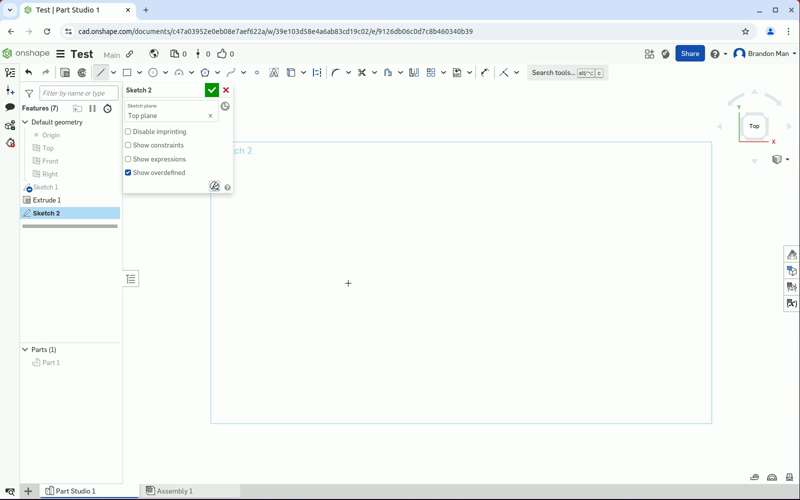
key_up(shift)
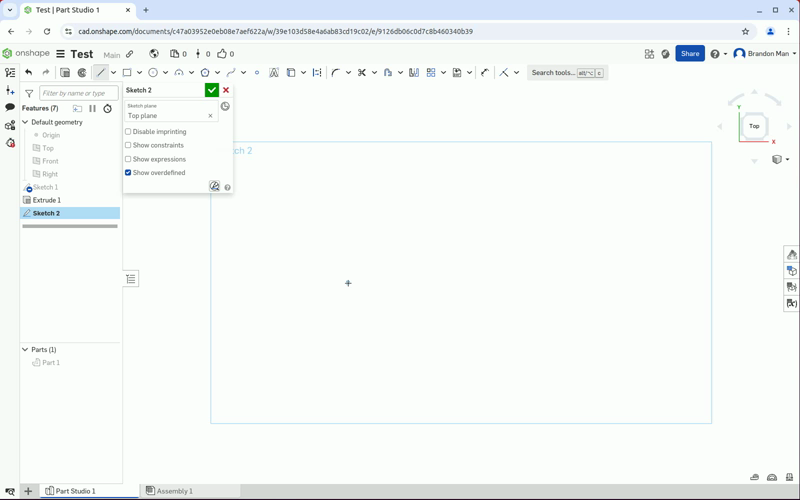
key_down(shift)
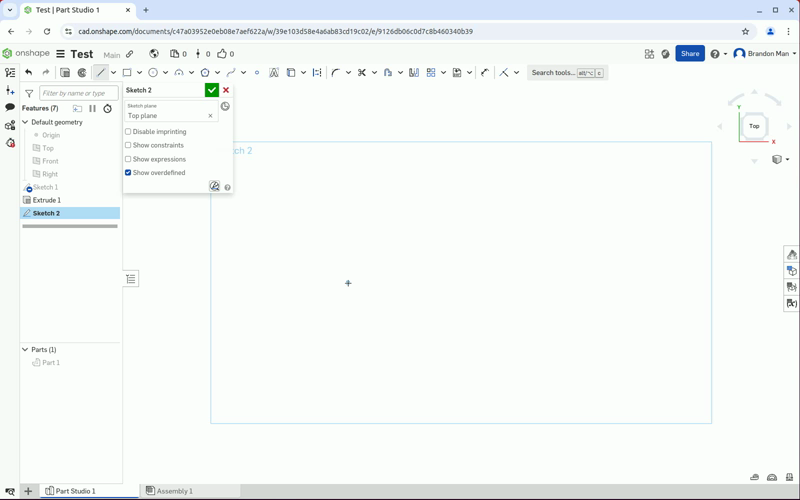
mouse_move(460, 282)
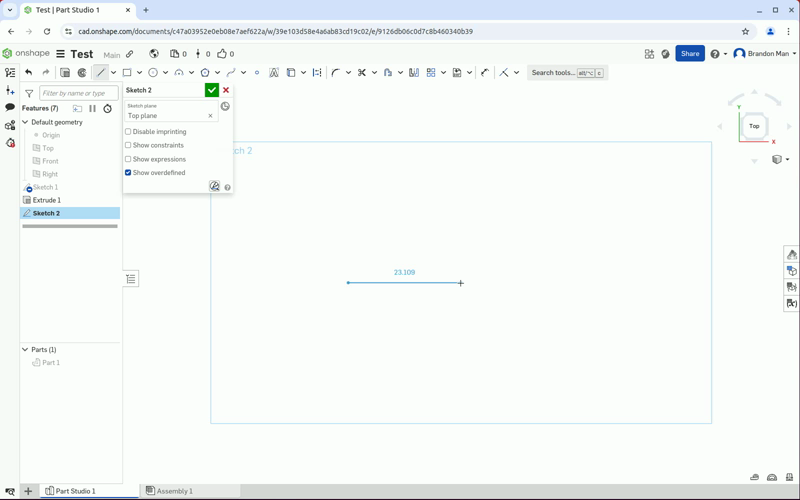
click(460, 282)
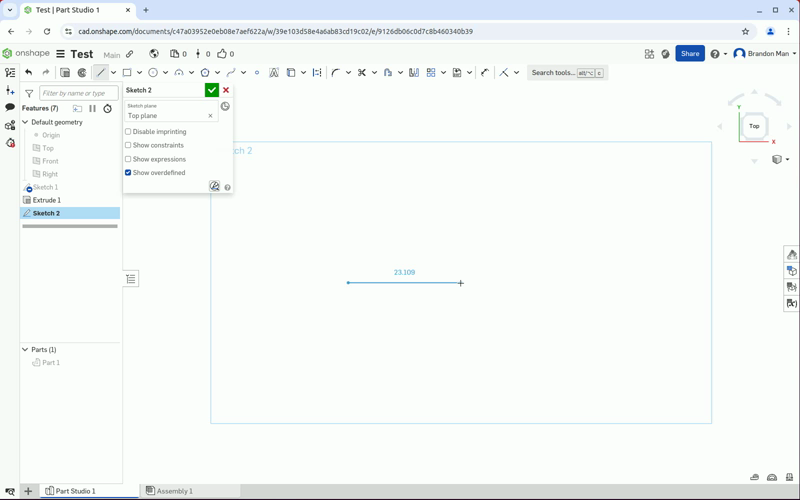
key_up(shift)
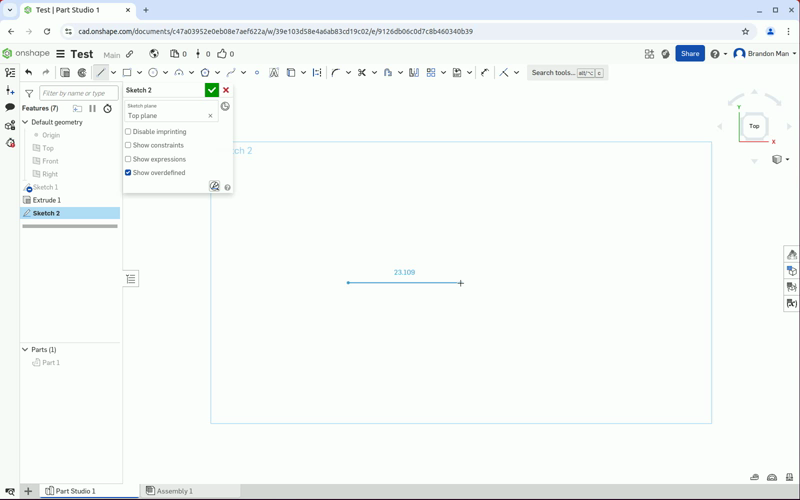
key_down(shift)
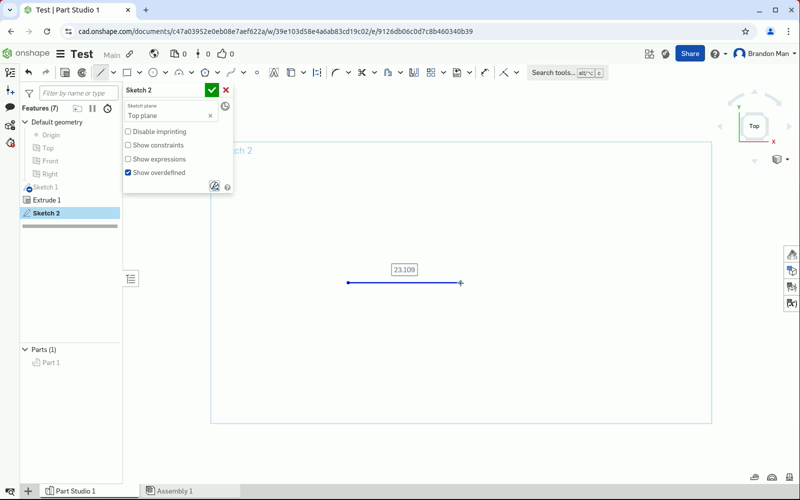
mouse_move(490, 282)
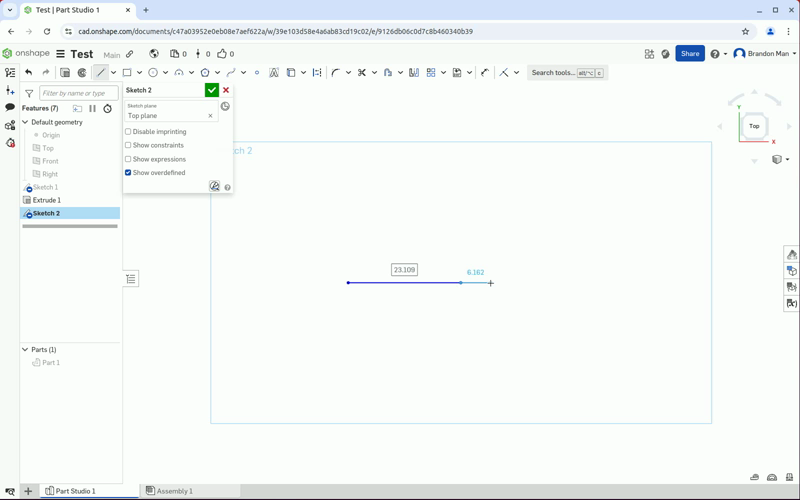
mouse_move(460, 266)
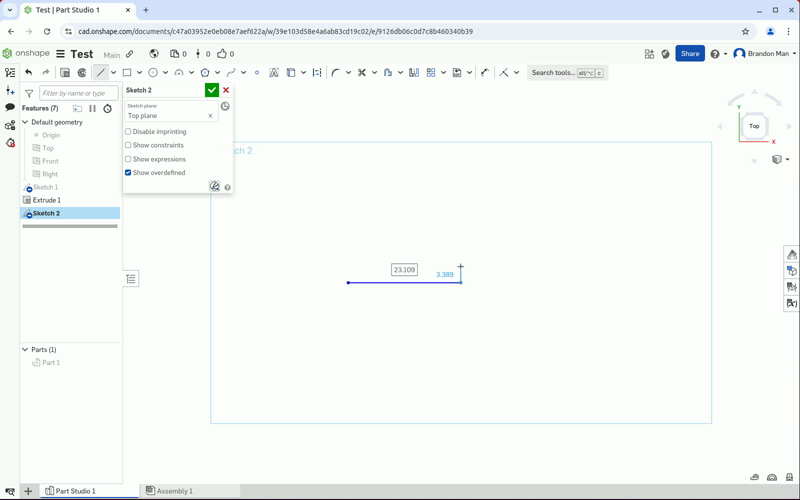
click(460, 266)
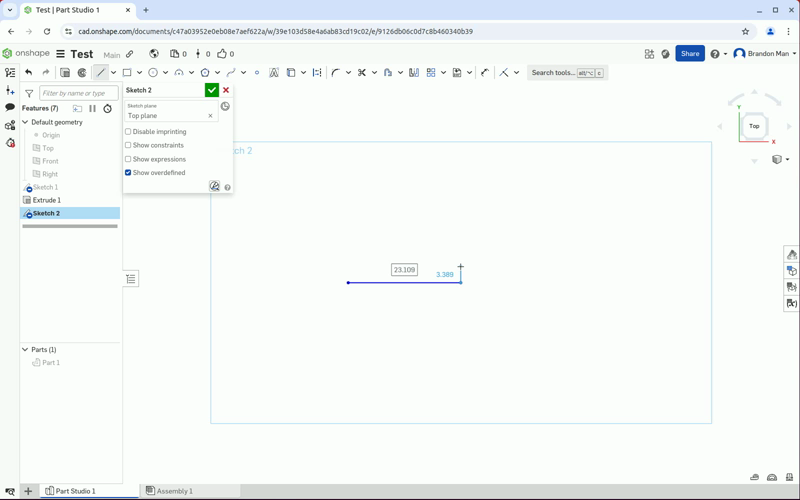
key_up(shift)
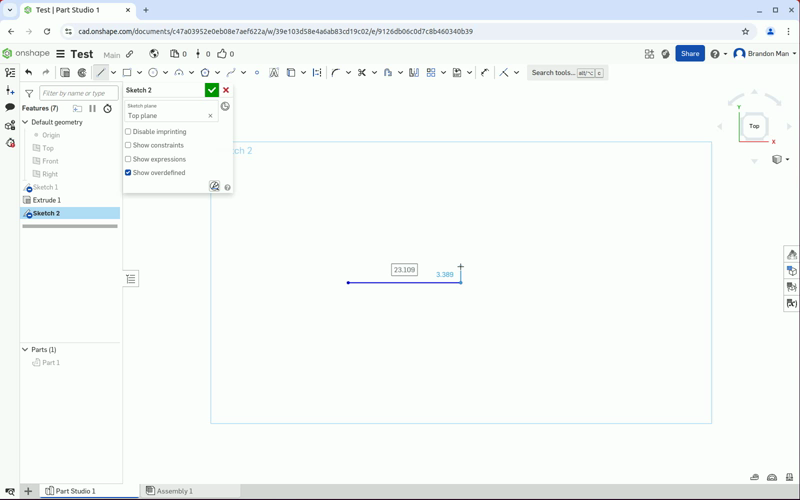
key_down(shift)
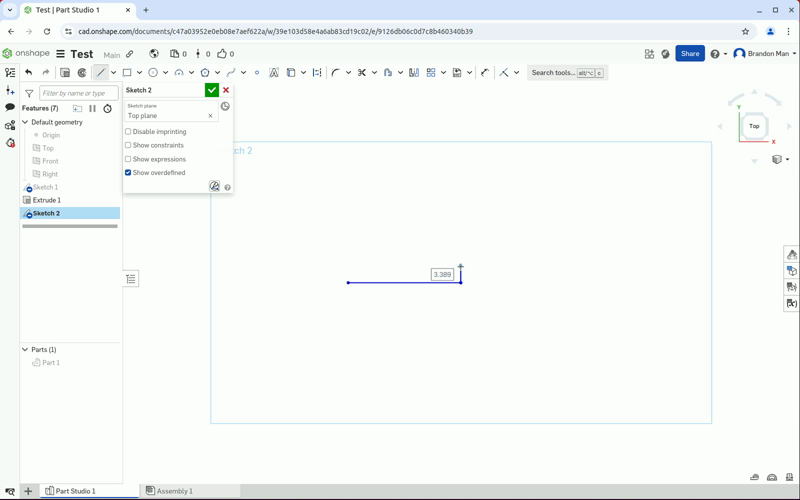
mouse_move(348, 266)
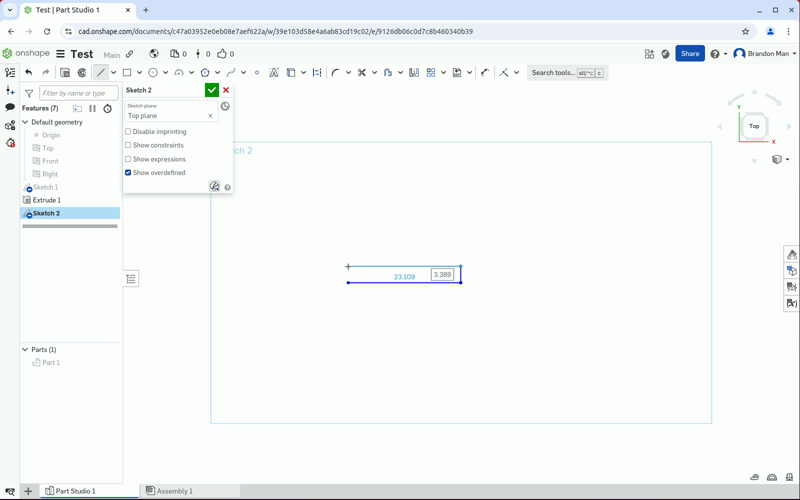
click(348, 266)
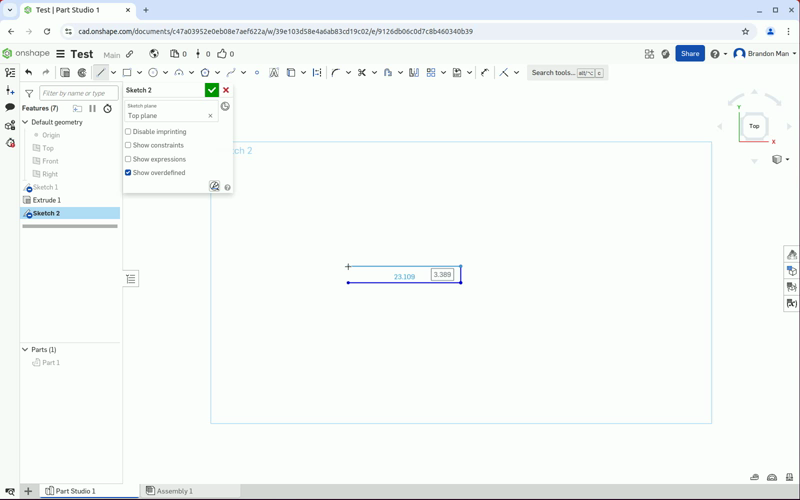
key_up(shift)
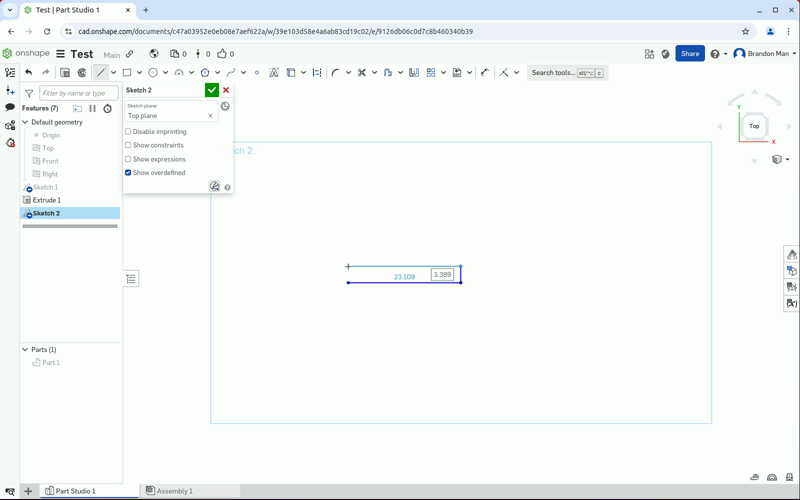
mouse_move(378, 266)
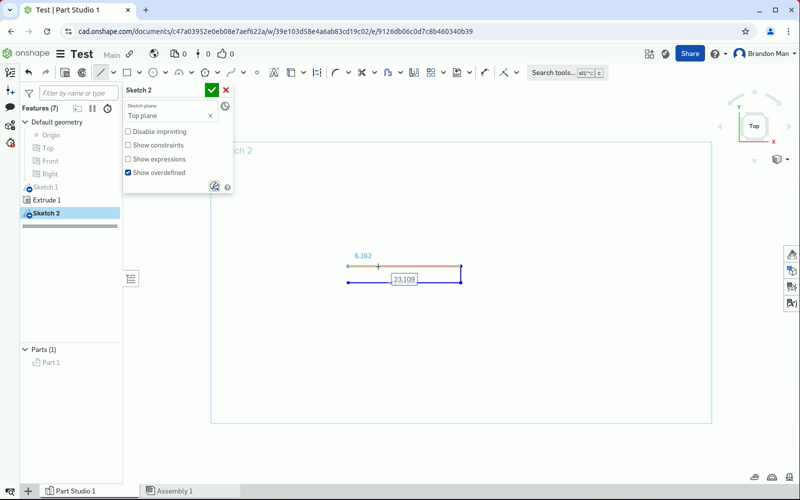
key_down(shift)
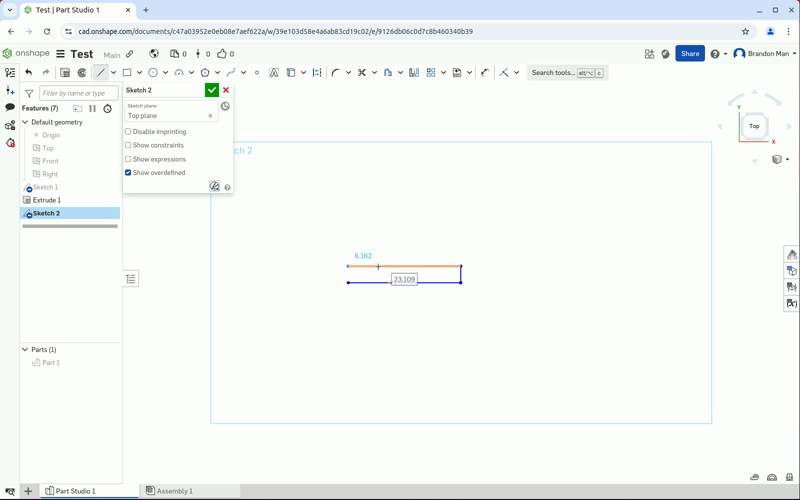
mouse_move(348, 282)
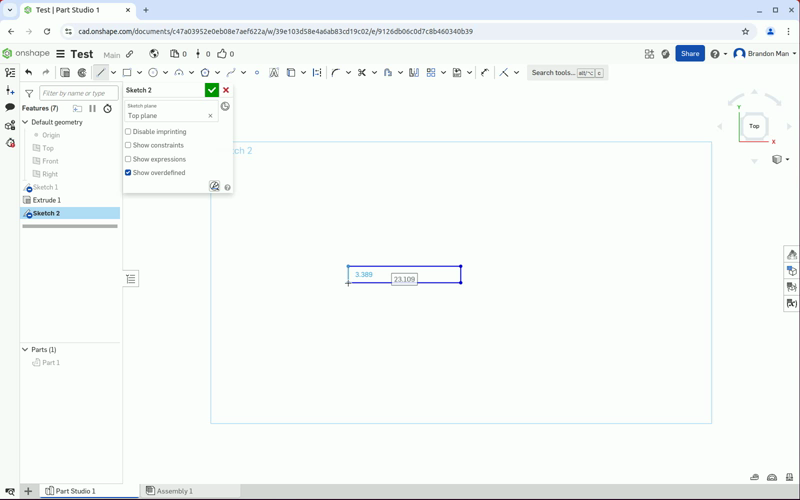
key_up(shift)
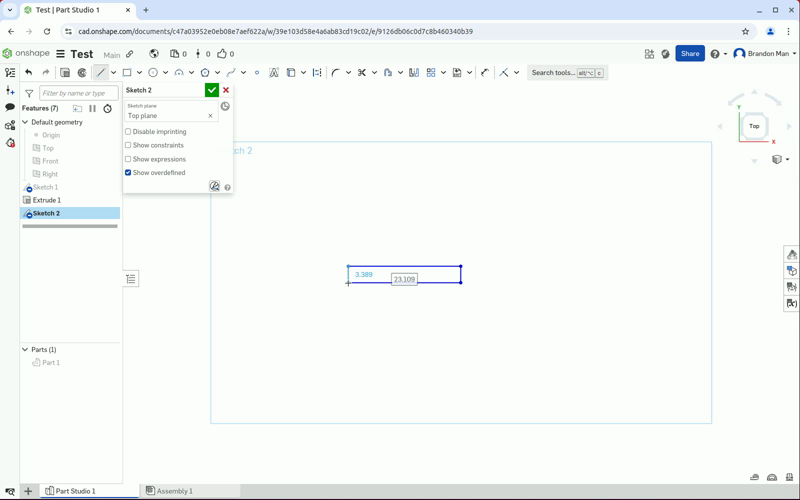
click(348, 282)
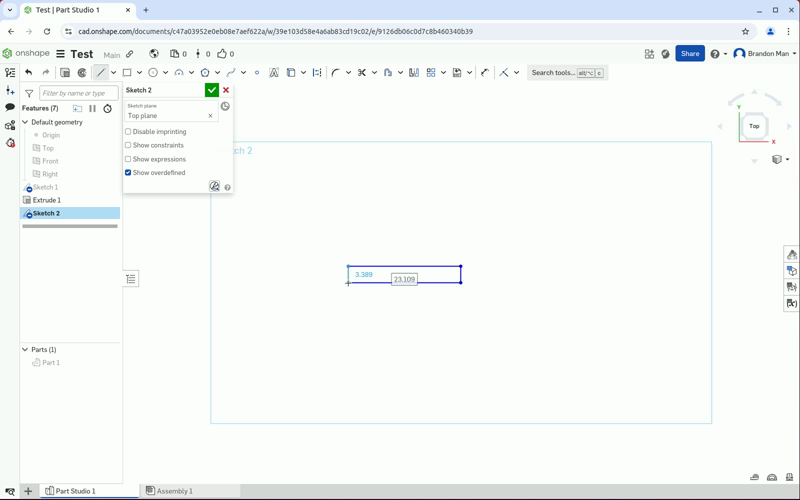
key(esc)
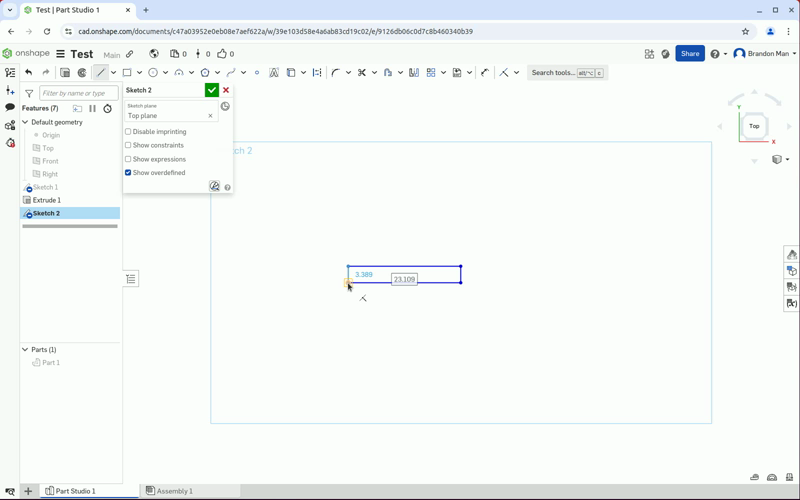
mouse_move(438, 268)
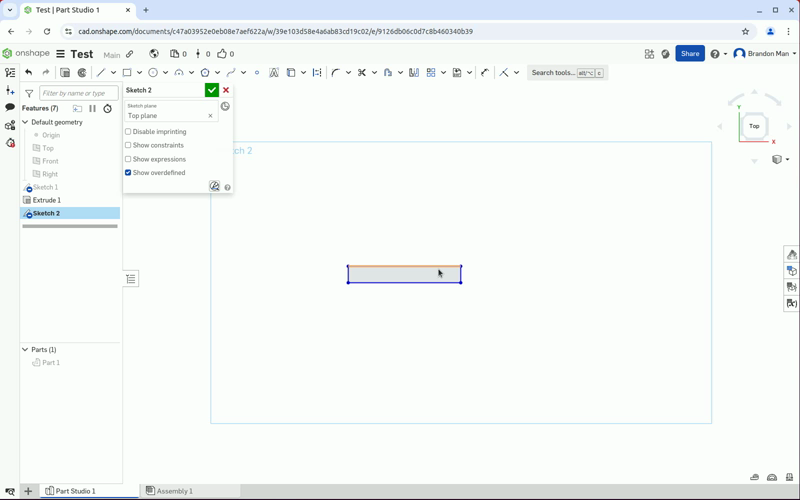
click(438, 268)
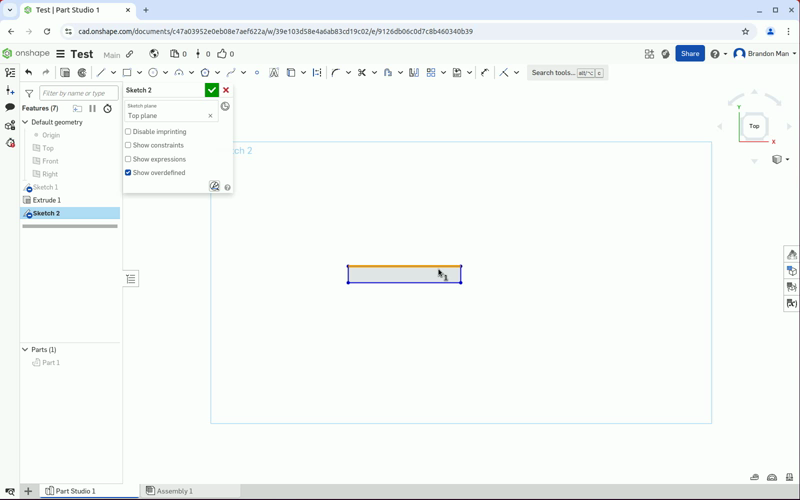
mouse_move(73, 352)
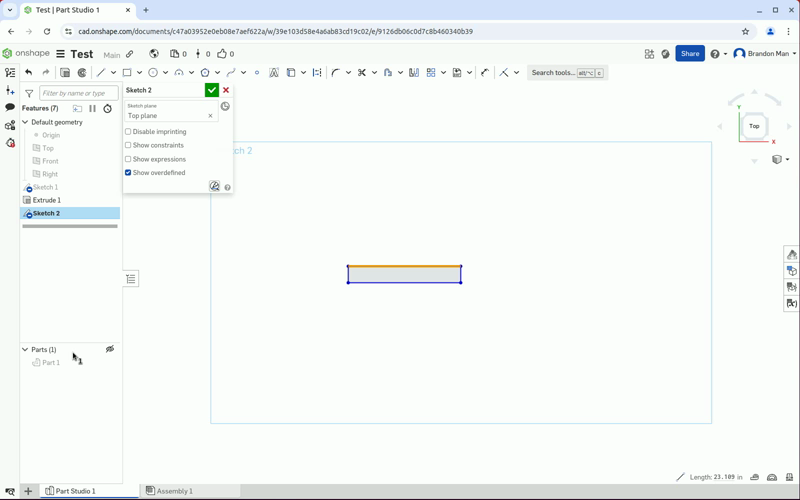
key(shift+y)
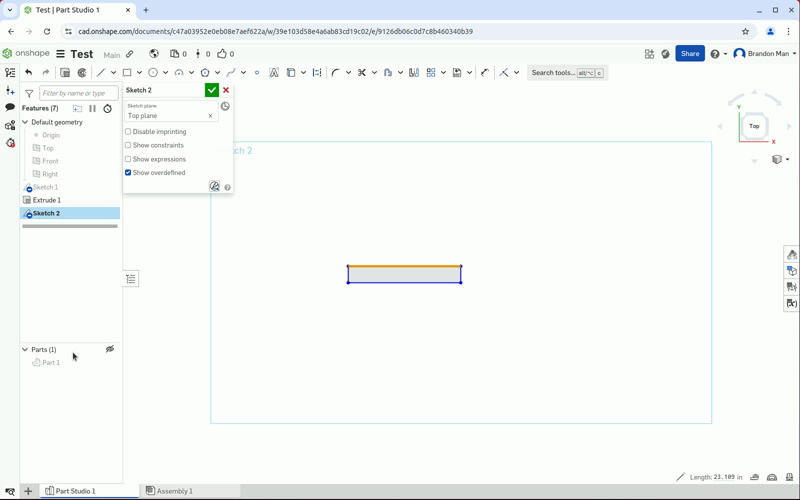
key(shift+e)
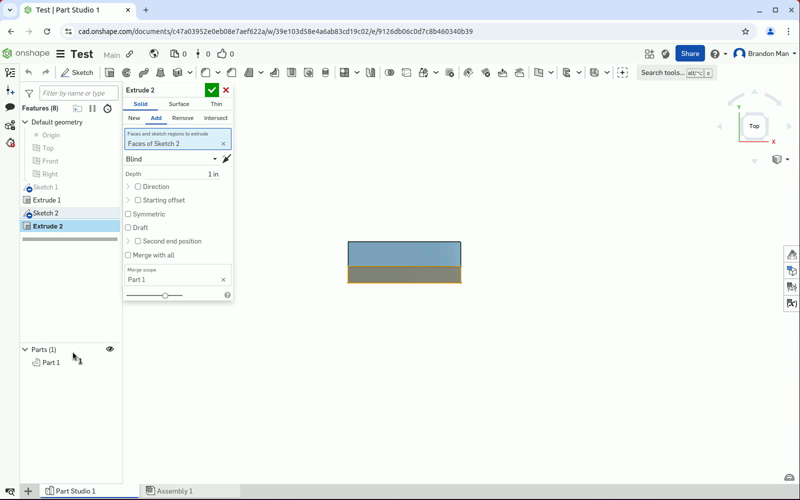
mouse_move(143, 106)
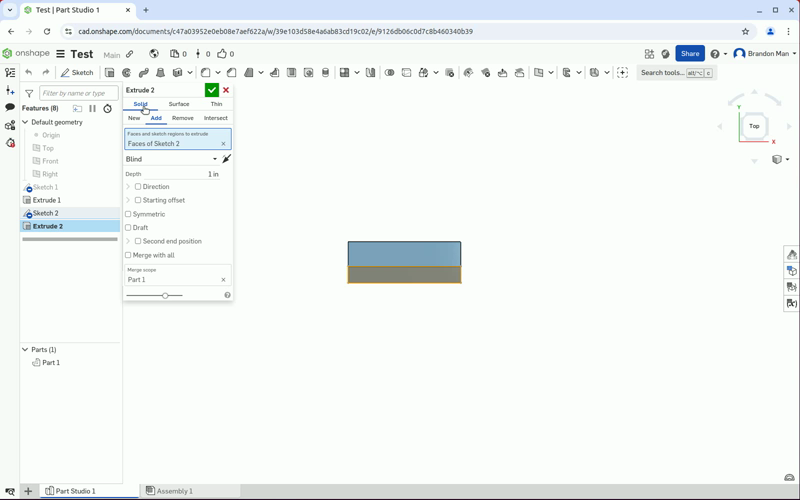
click(143, 106)
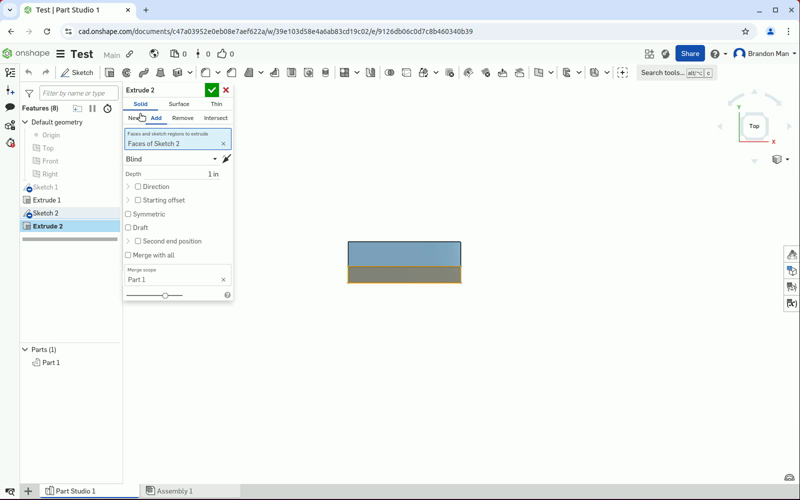
mouse_move(137, 120)
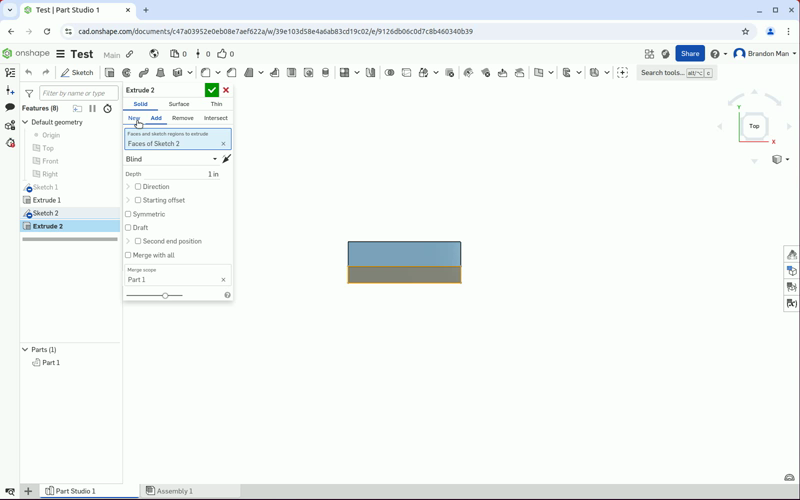
click(137, 120)
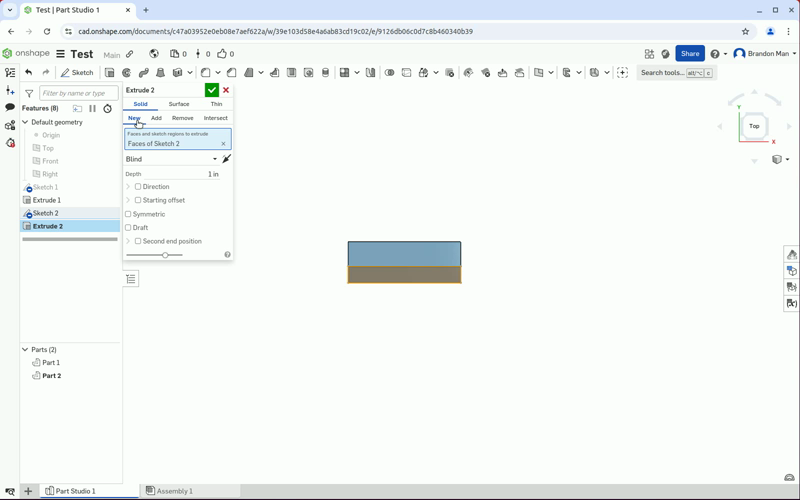
key(tab, 4)
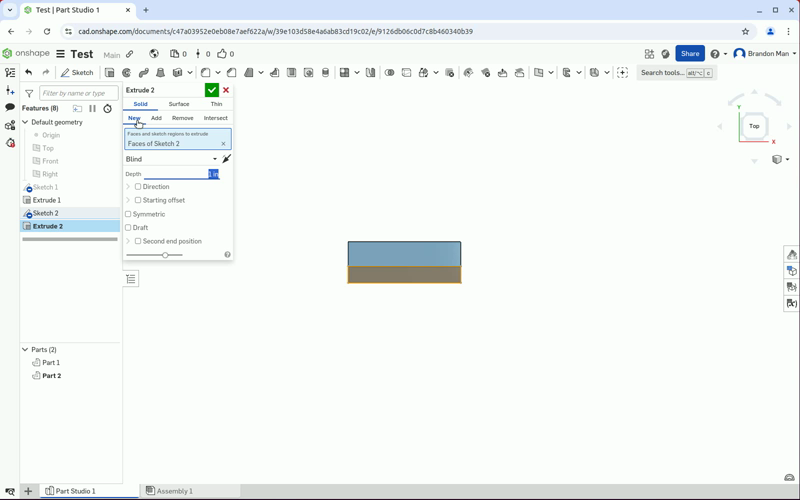
text(1.685)
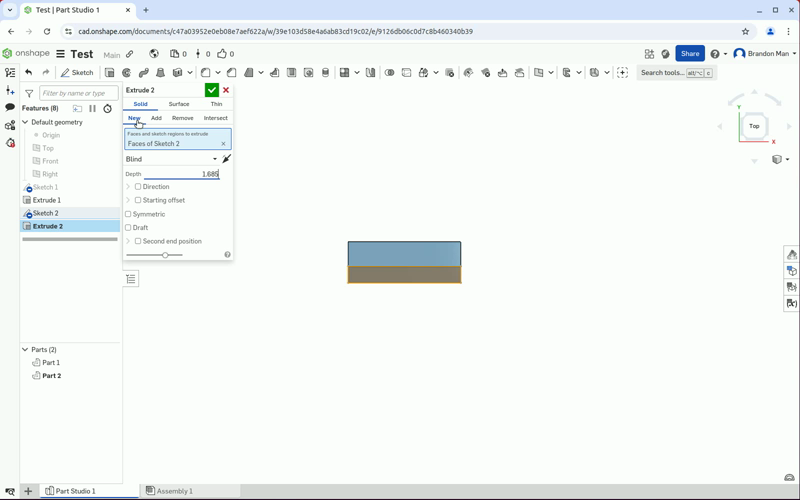
key(enter)
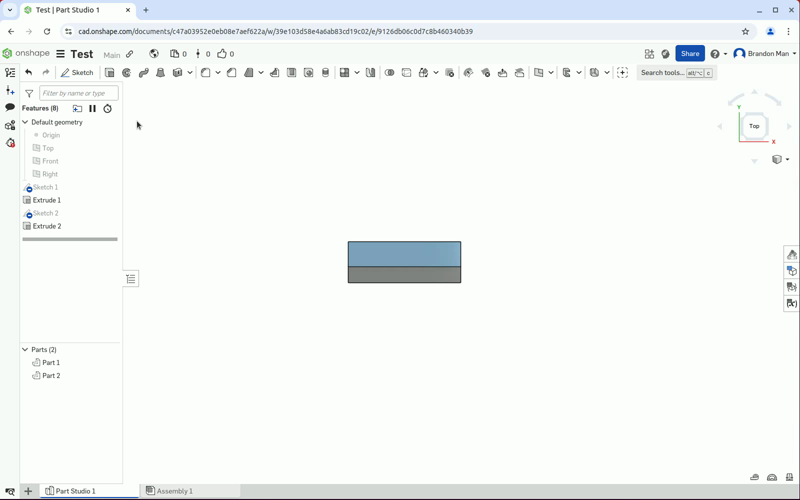
key(shift+h)
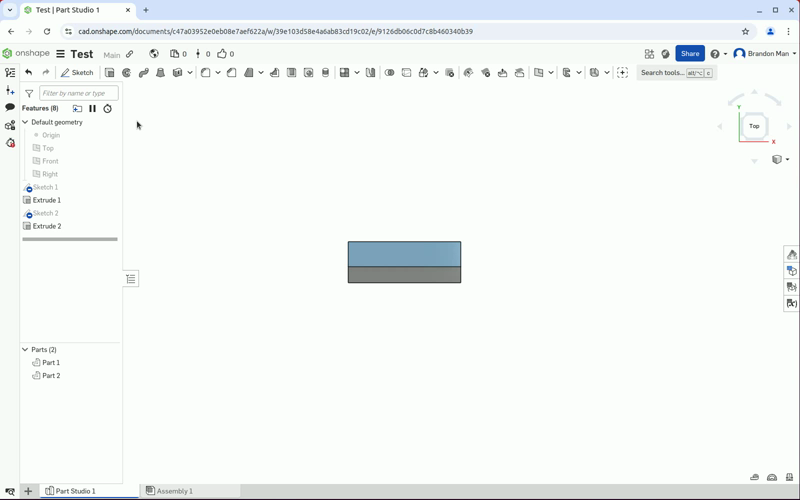
key(shift+h)
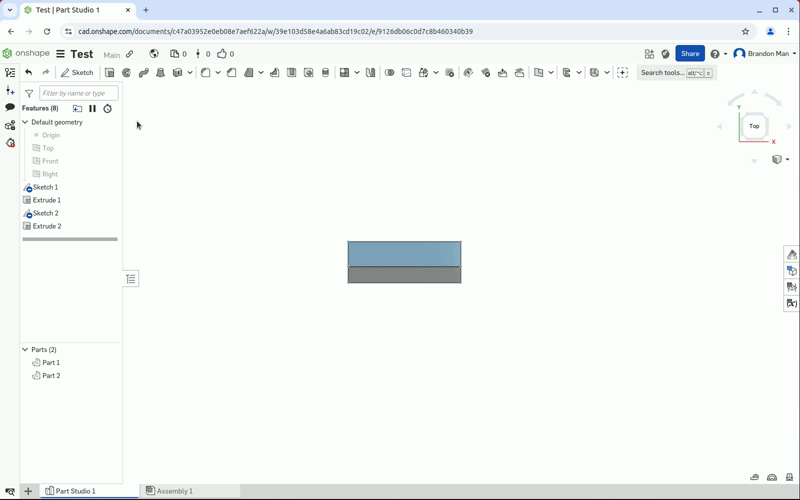
key(shift+7)
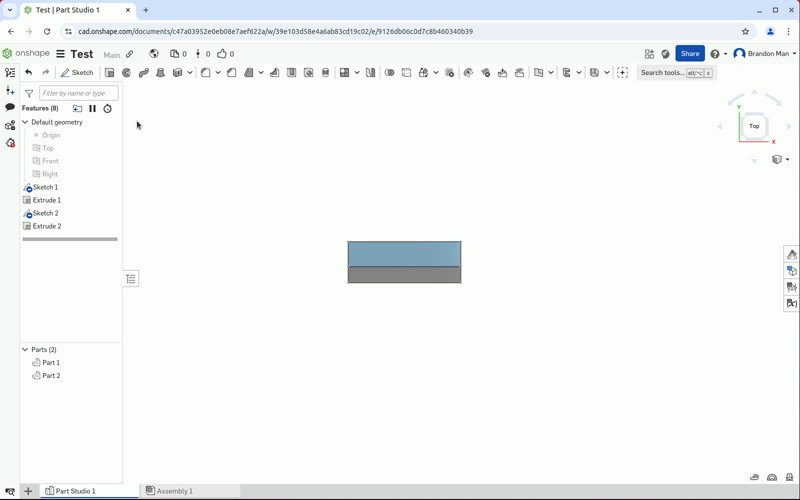
key(up, 3)
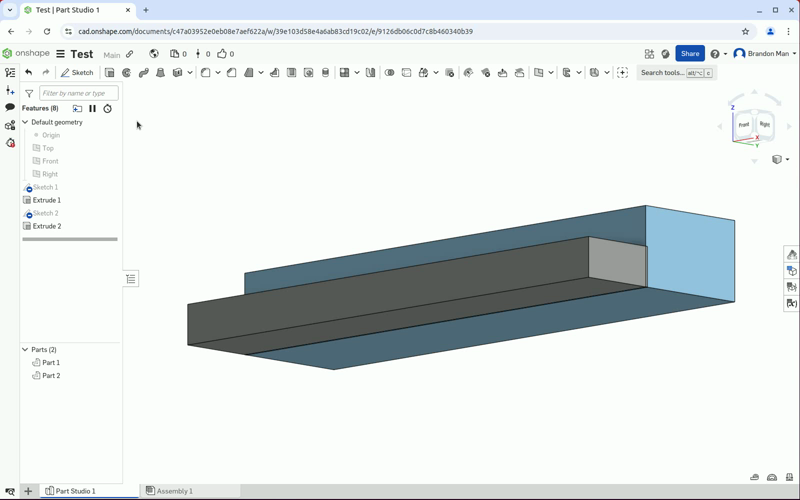
key(left, 3)
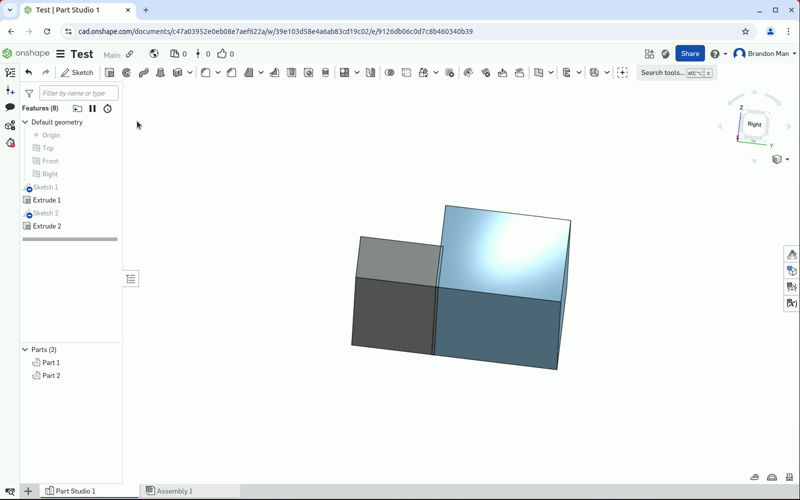
key(right, 3)
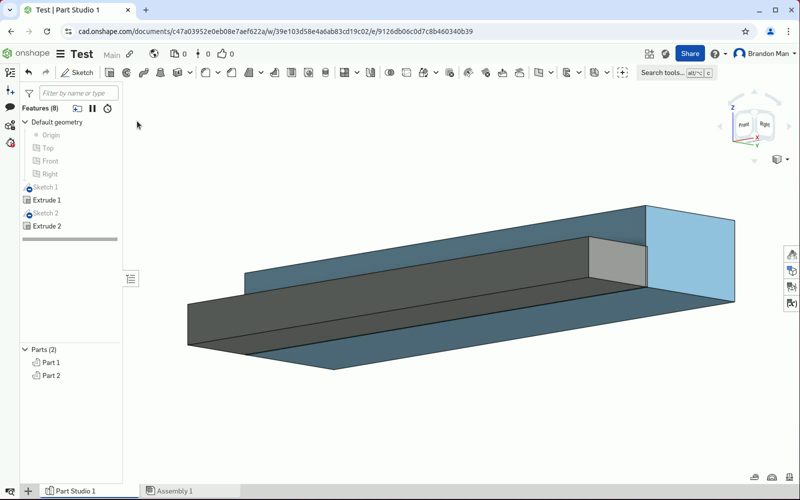
key(down, 3)
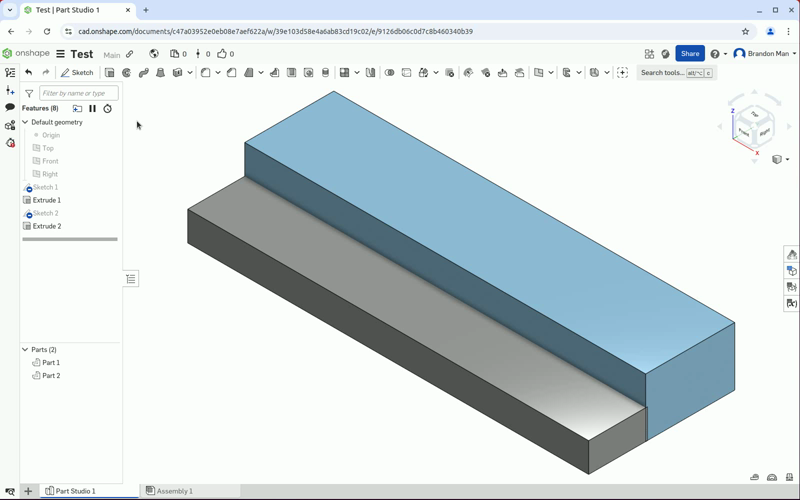
mouse_move(73, 189)
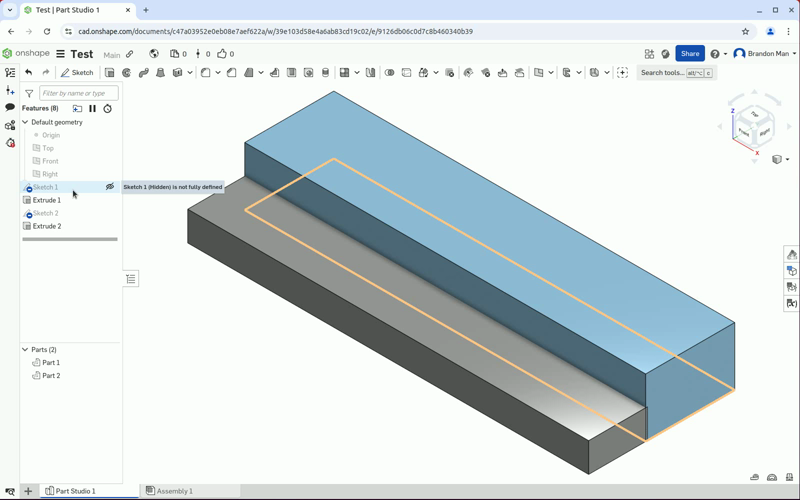
click(73, 189)